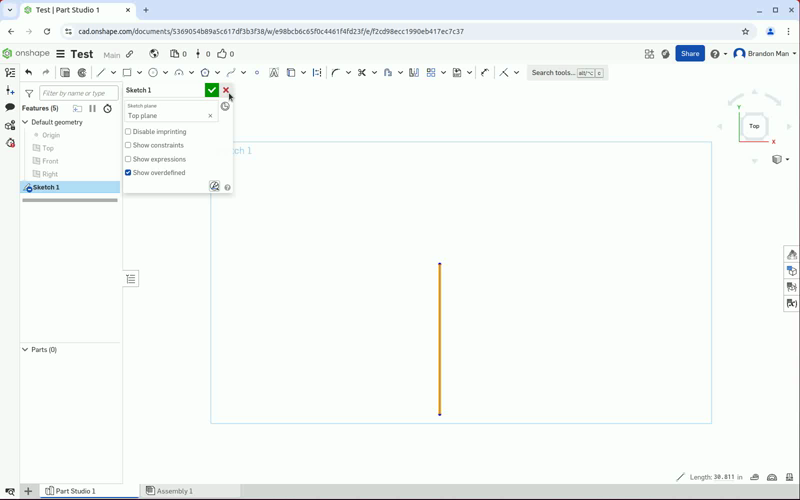
key(shift+h)
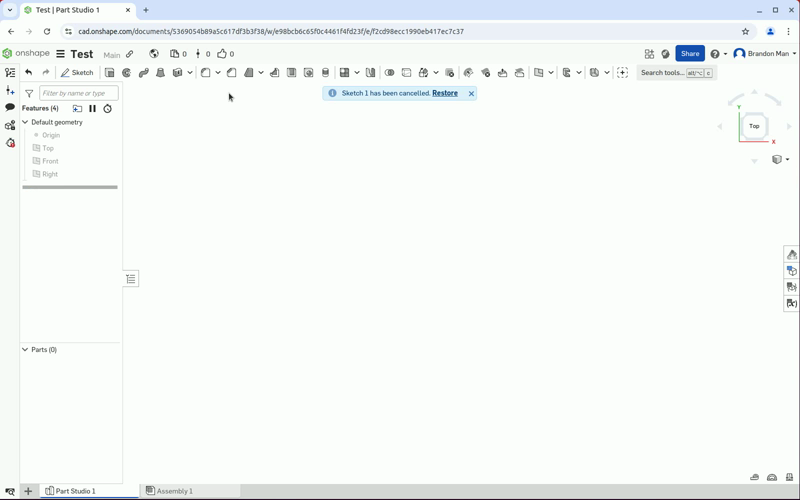
mouse_move(73, 352)
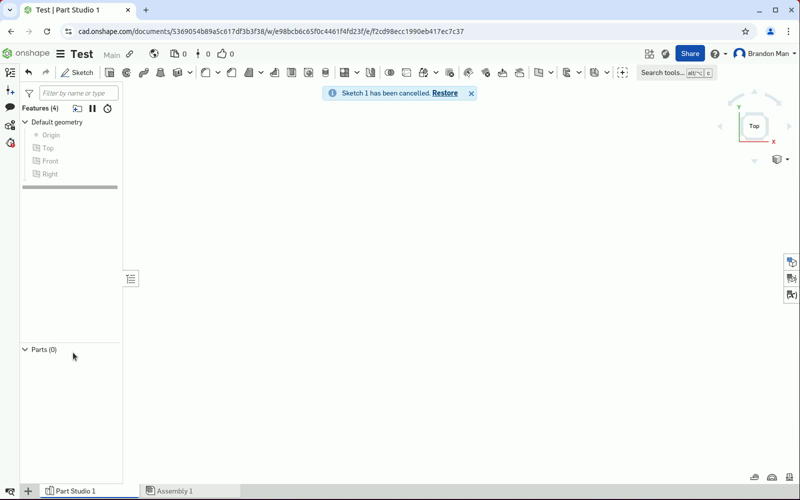
key(y)
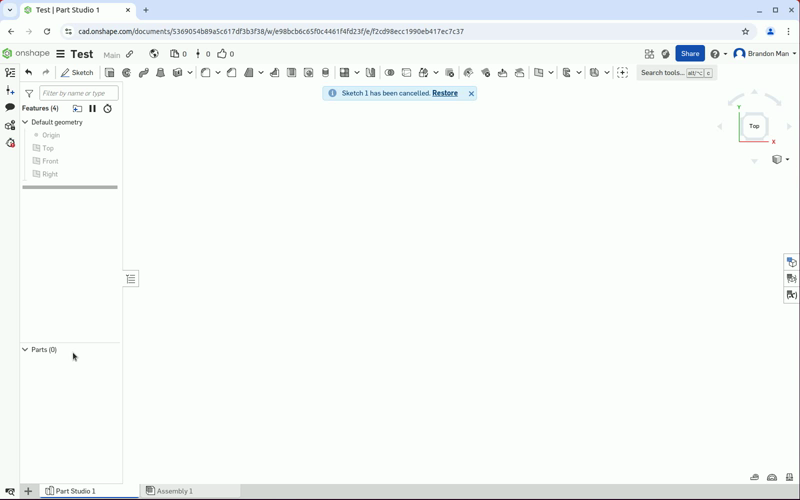
key(shift+p)
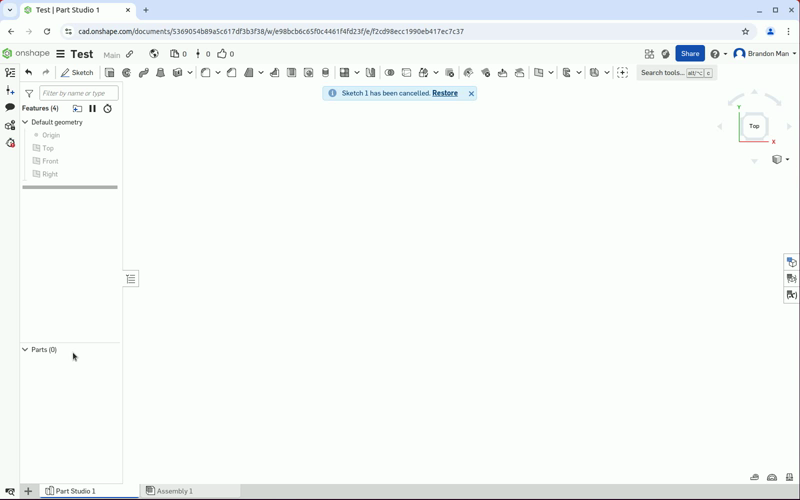
key(space)
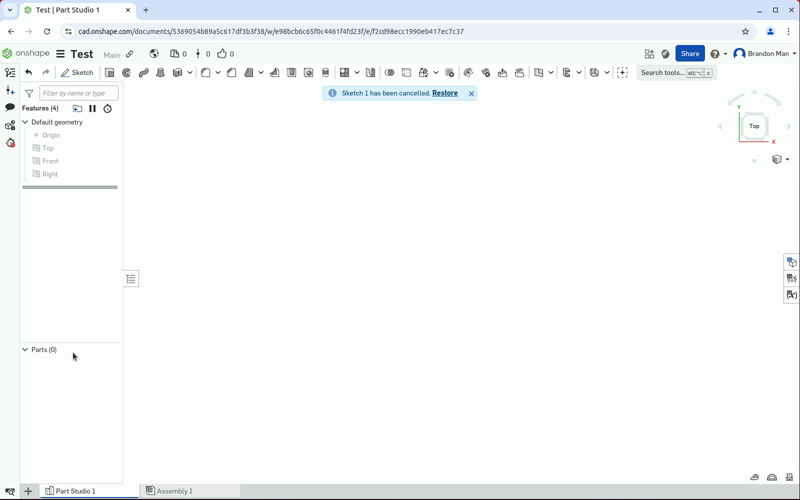
key_down(shift)
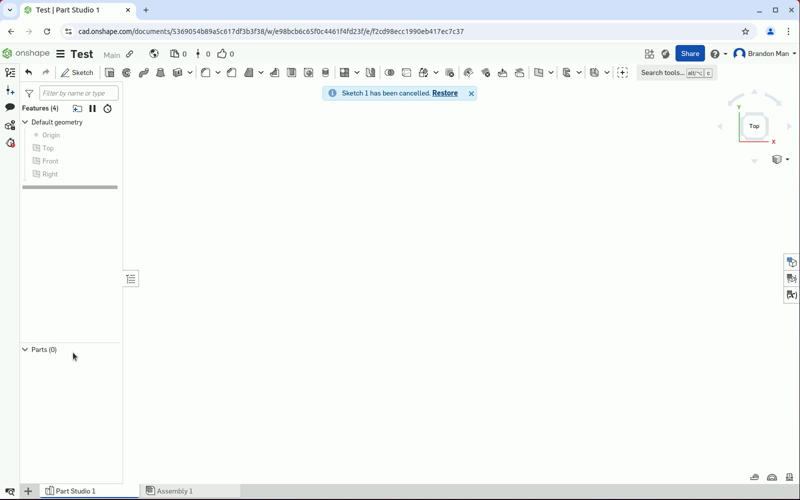
key(up)
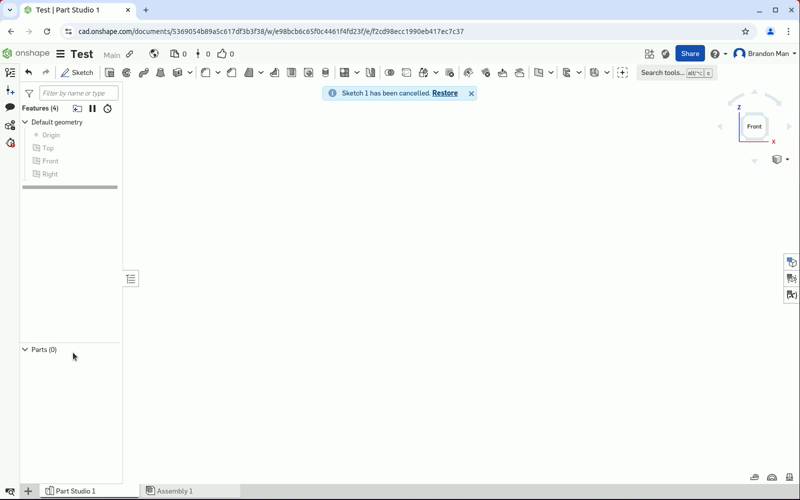
key_up(shift)
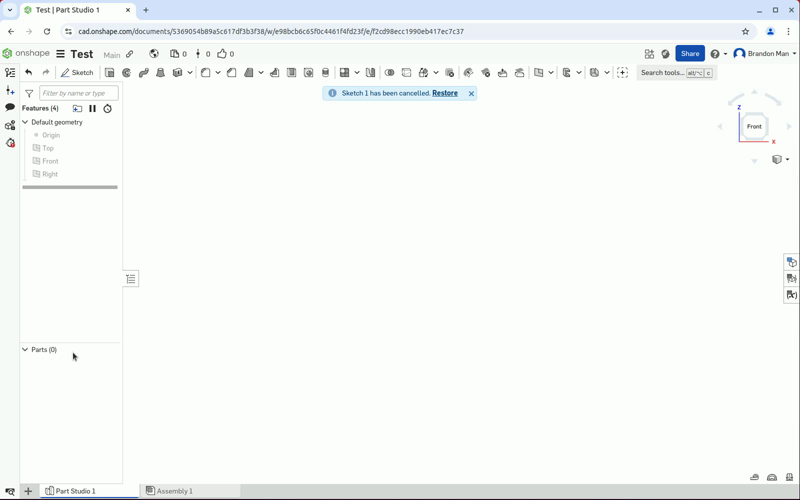
mouse_move(73, 352)
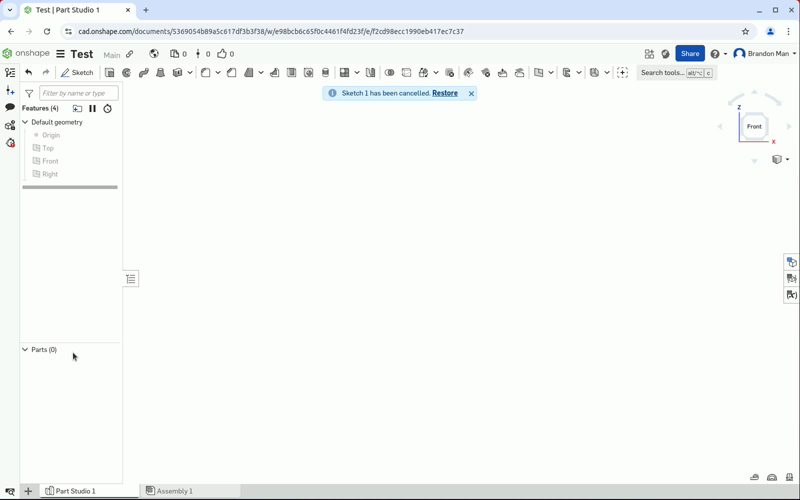
key(shift+y)
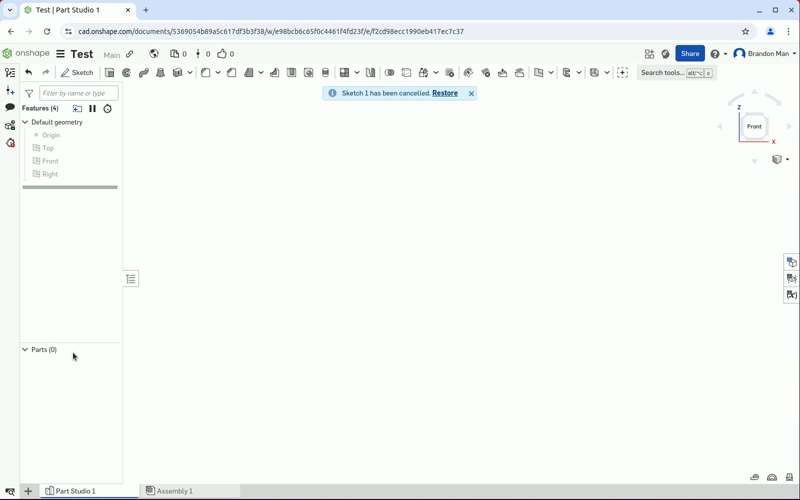
key(shift+s)
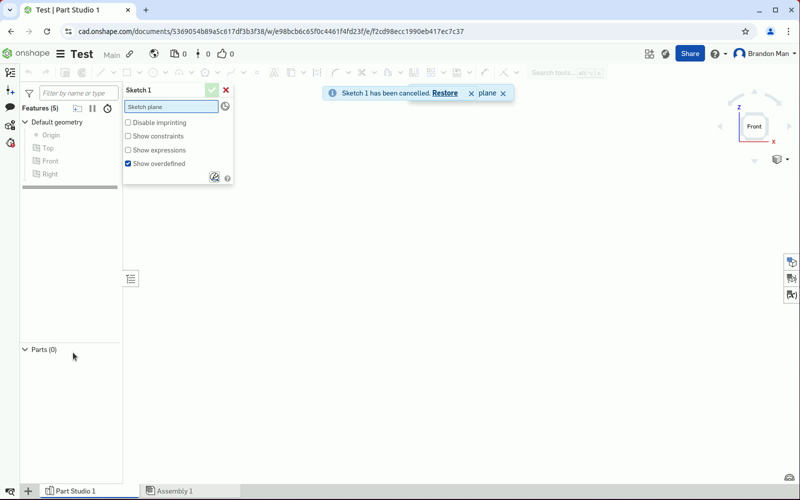
mouse_move(73, 163)
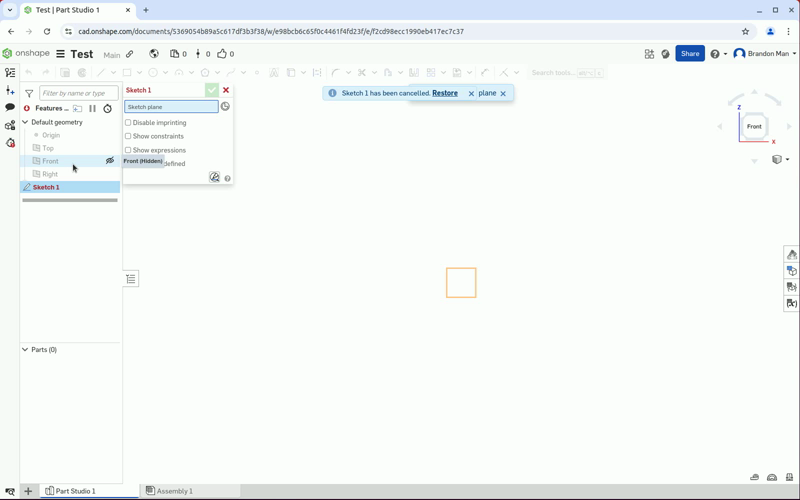
click(73, 163)
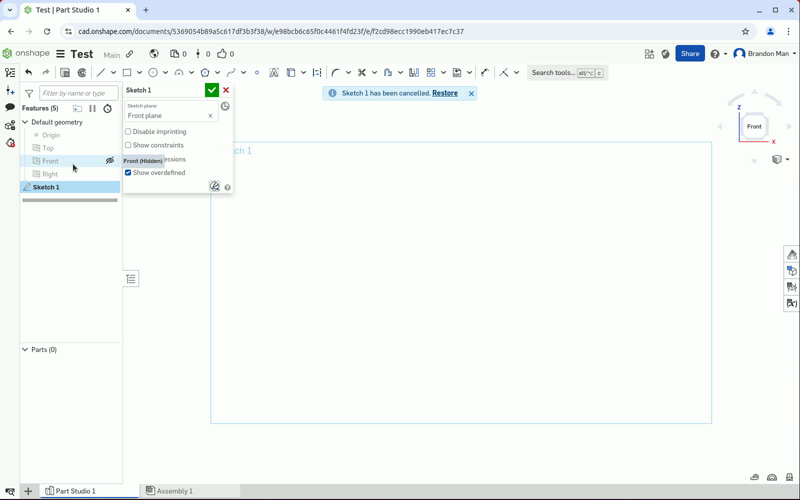
mouse_move(73, 352)
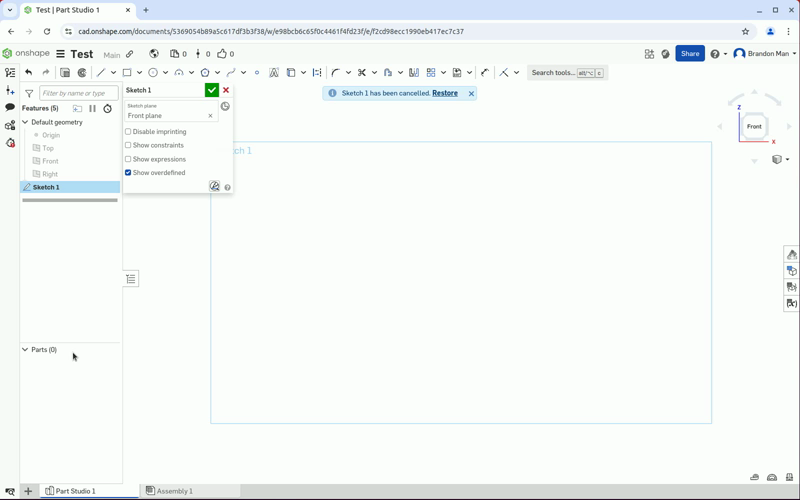
key(y)
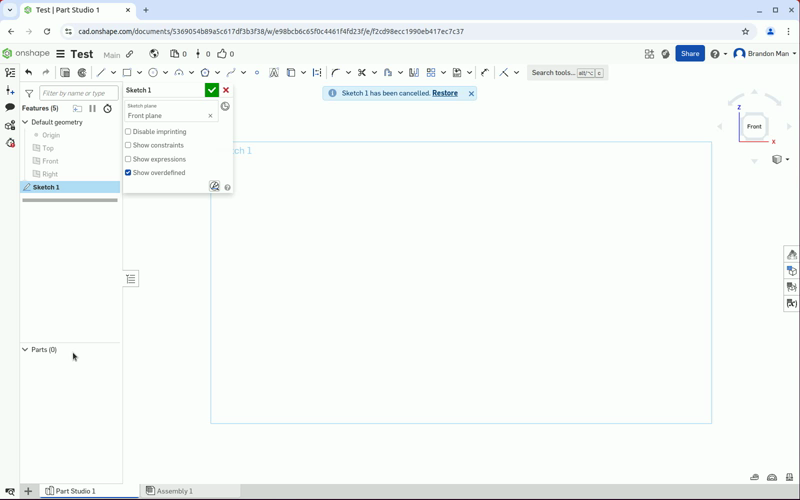
key(l)
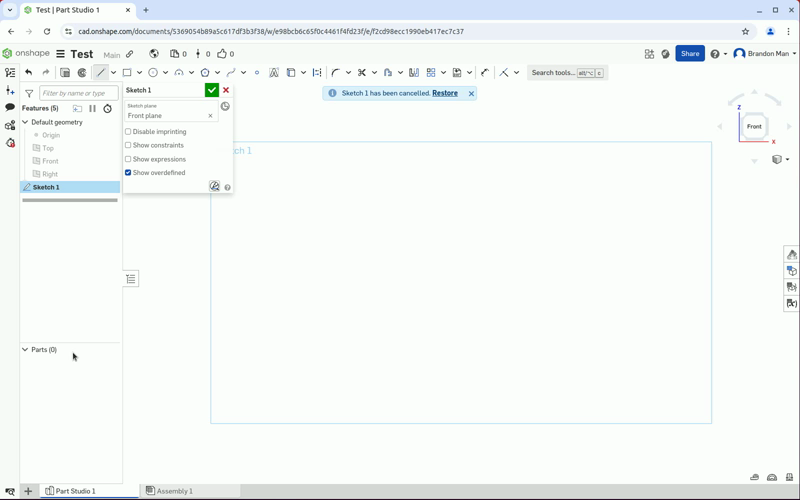
key_down(shift)
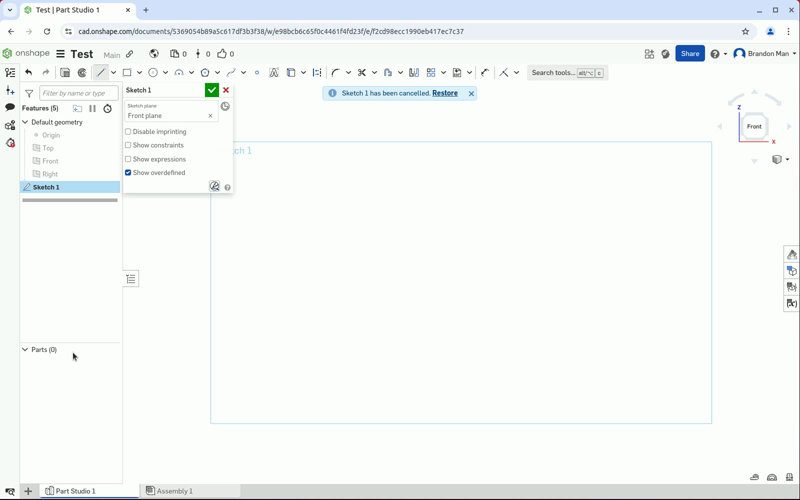
mouse_move(348, 282)
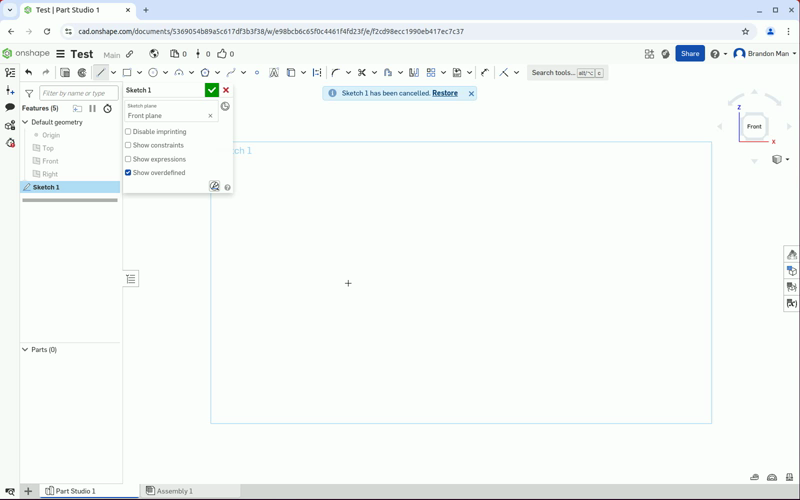
click(348, 282)
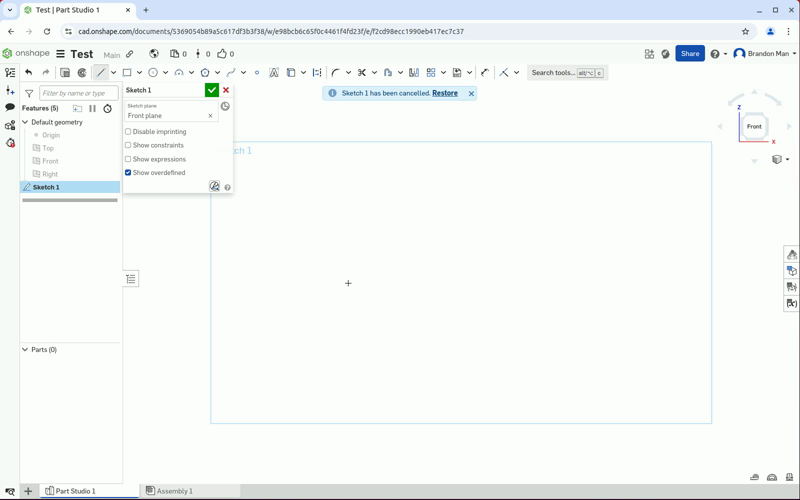
key_up(shift)
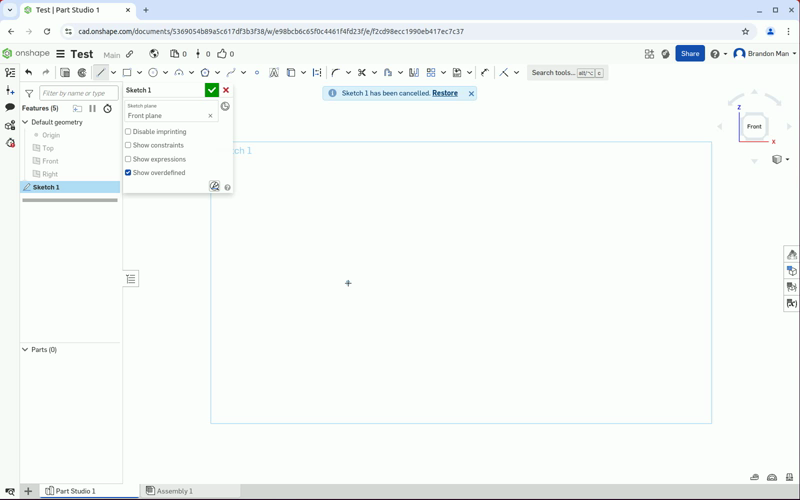
key_down(shift)
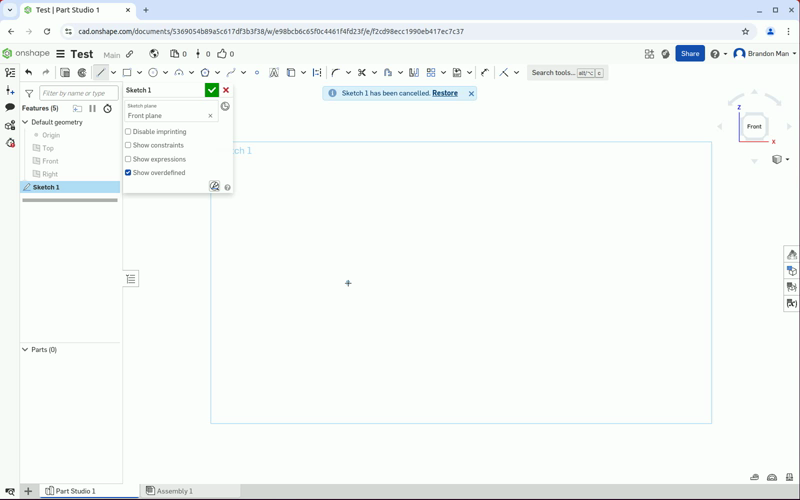
mouse_move(460, 282)
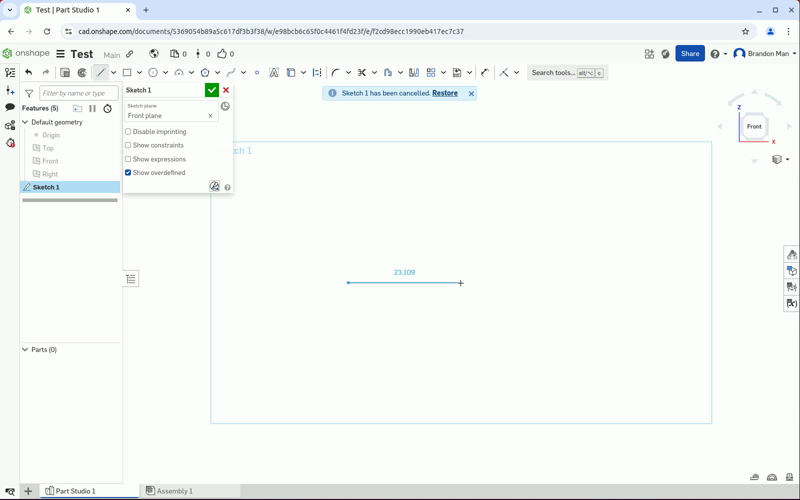
click(460, 282)
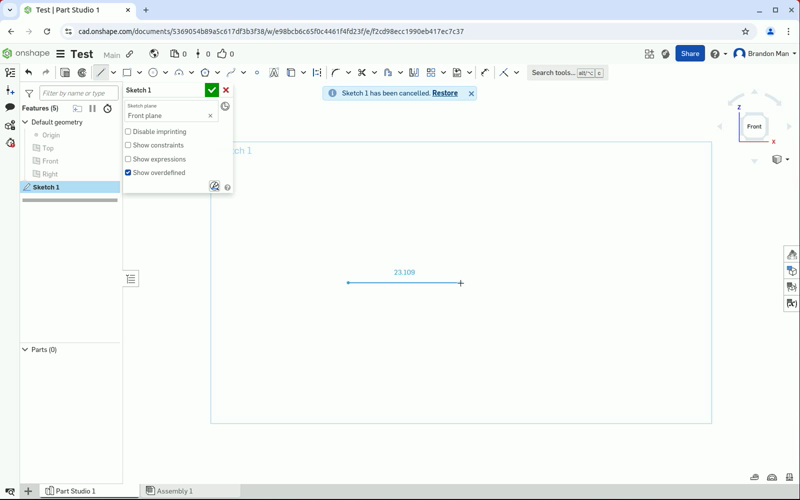
key_up(shift)
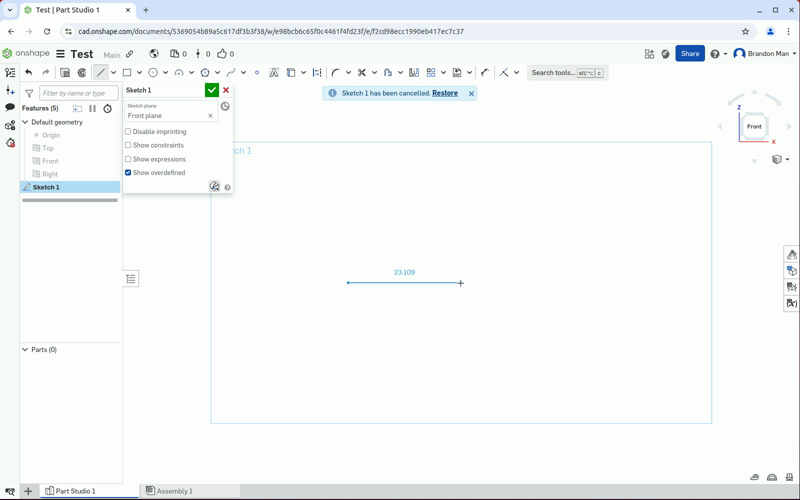
key_down(shift)
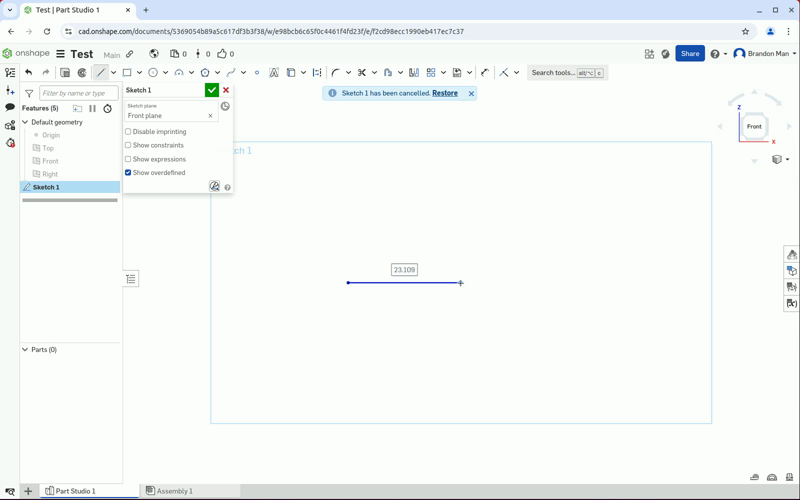
mouse_move(460, 213)
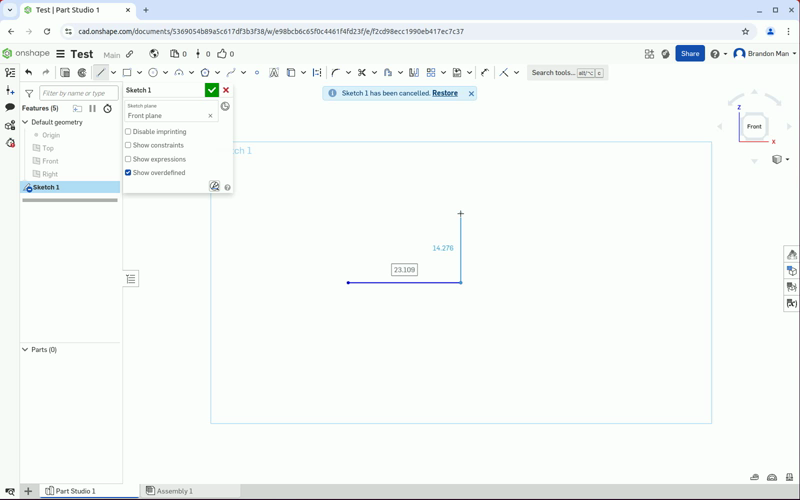
click(460, 213)
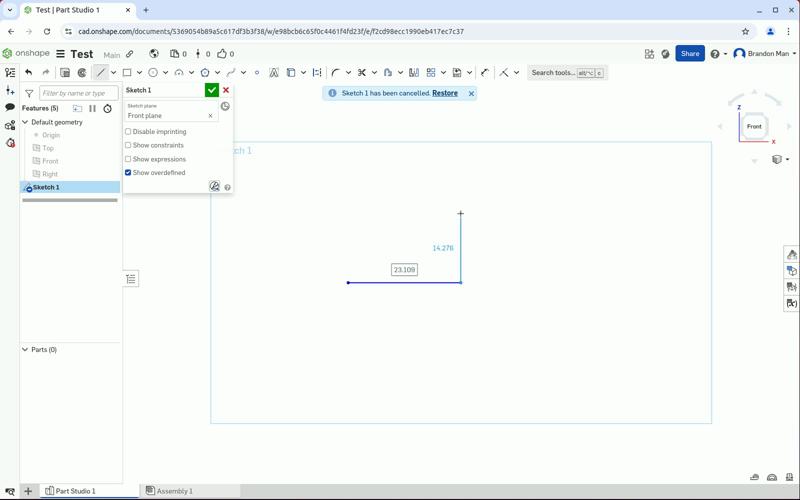
key_up(shift)
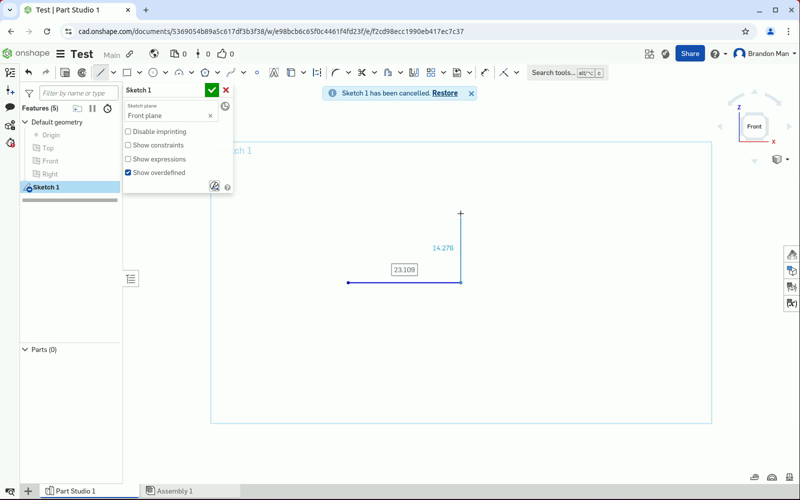
key_down(shift)
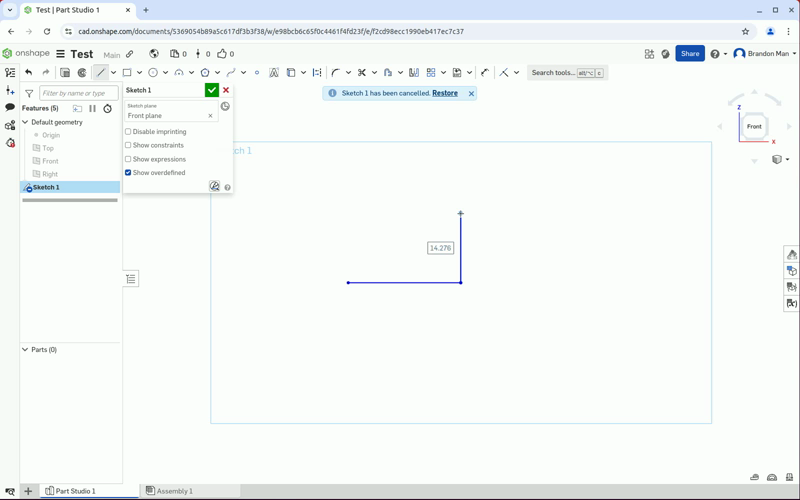
mouse_move(490, 213)
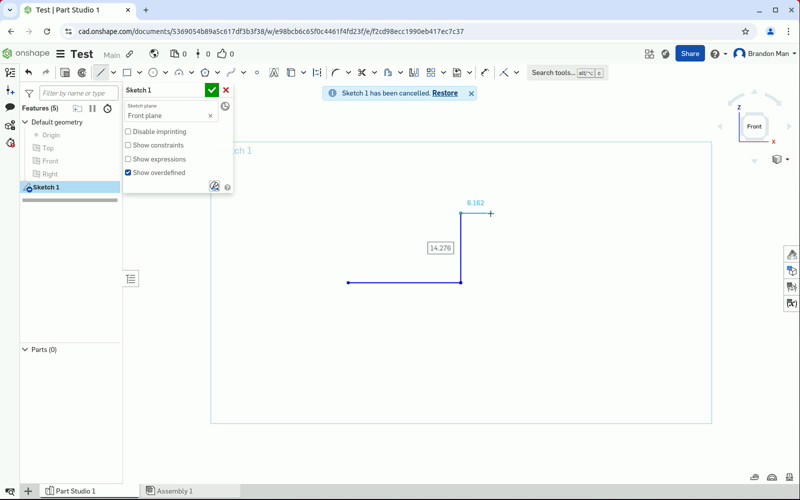
mouse_move(460, 170)
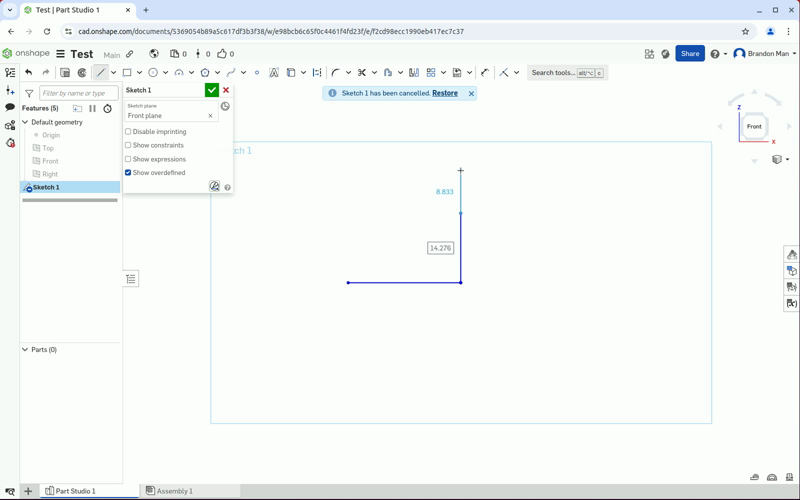
click(460, 170)
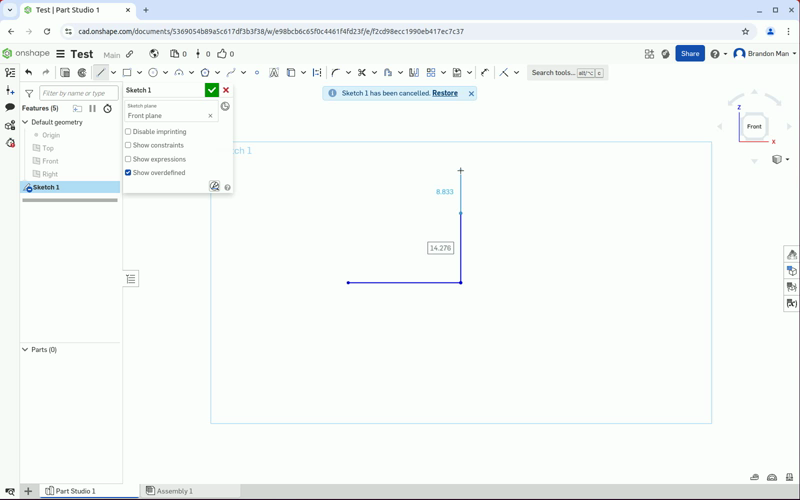
key_up(shift)
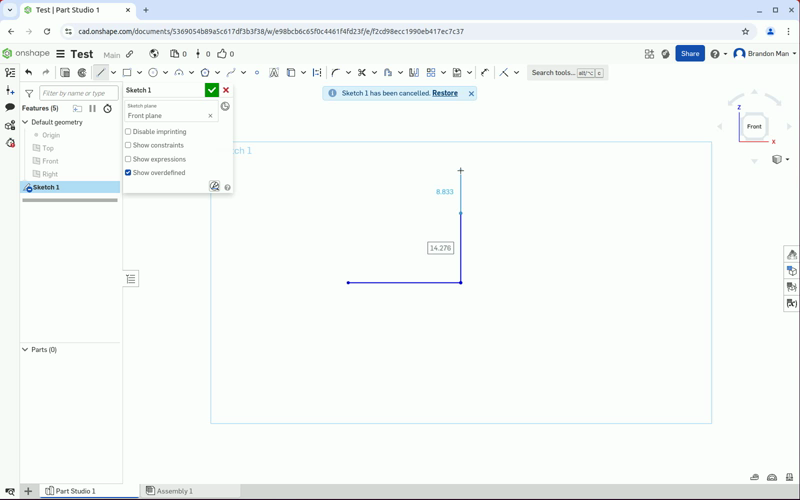
key_down(shift)
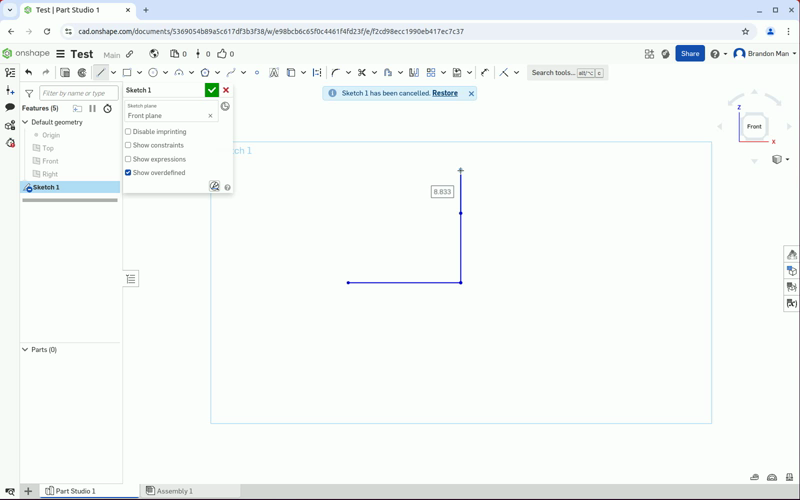
mouse_move(490, 170)
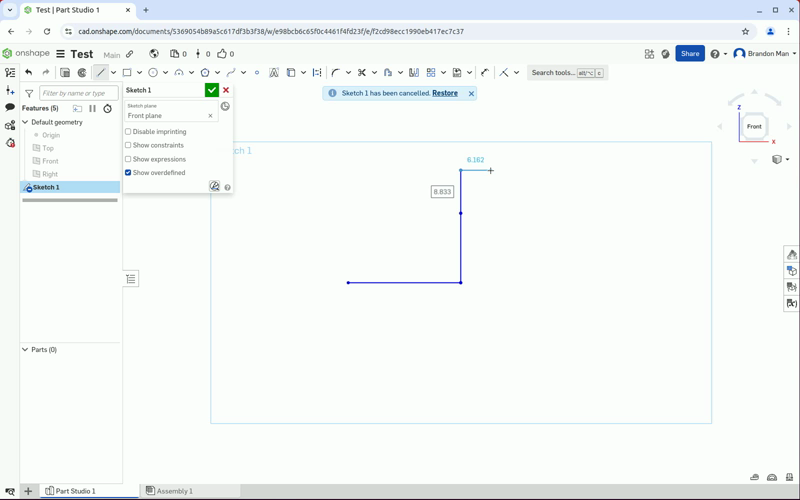
mouse_move(432, 170)
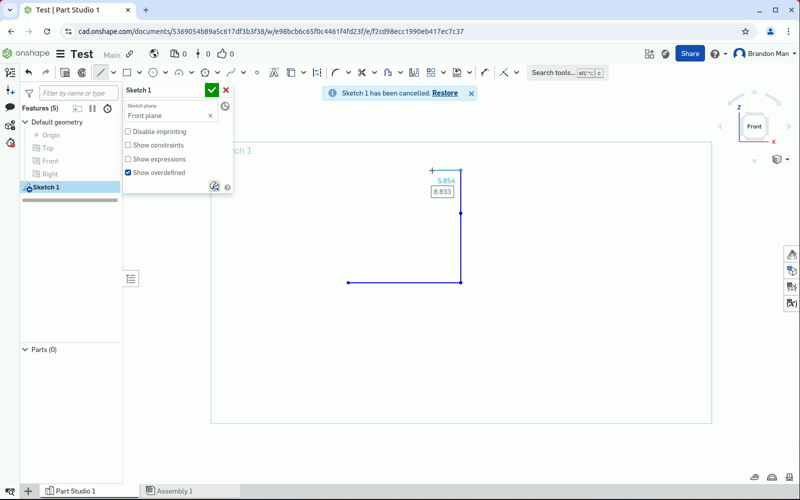
click(432, 170)
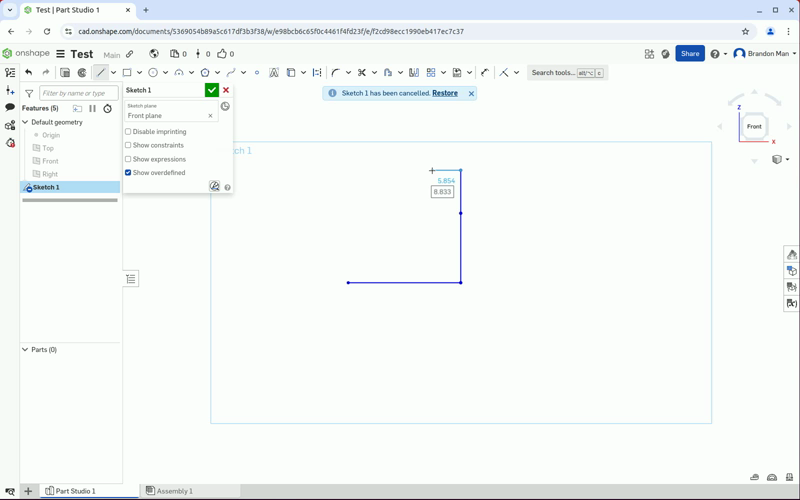
key_up(shift)
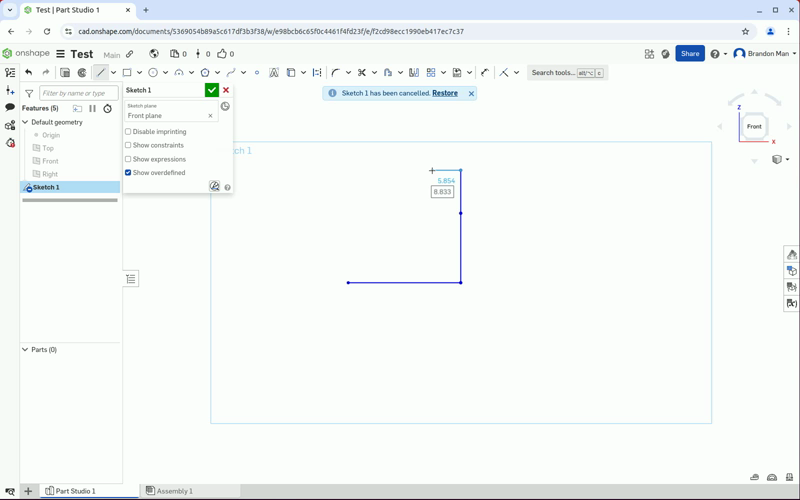
key_down(shift)
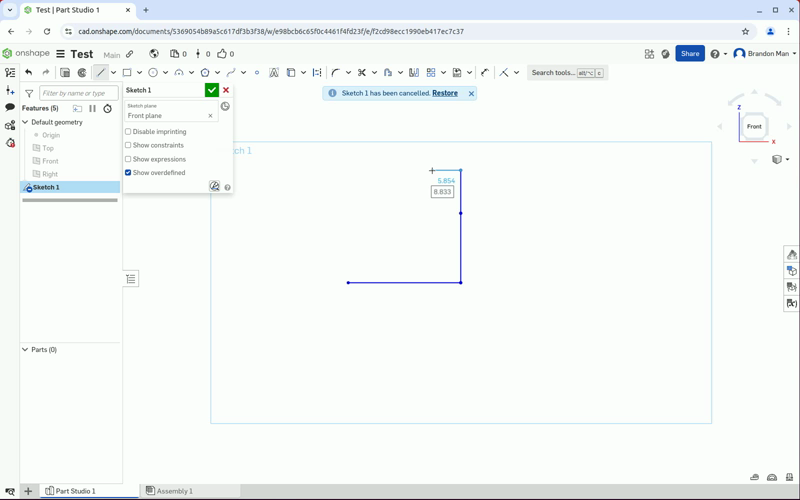
mouse_move(462, 170)
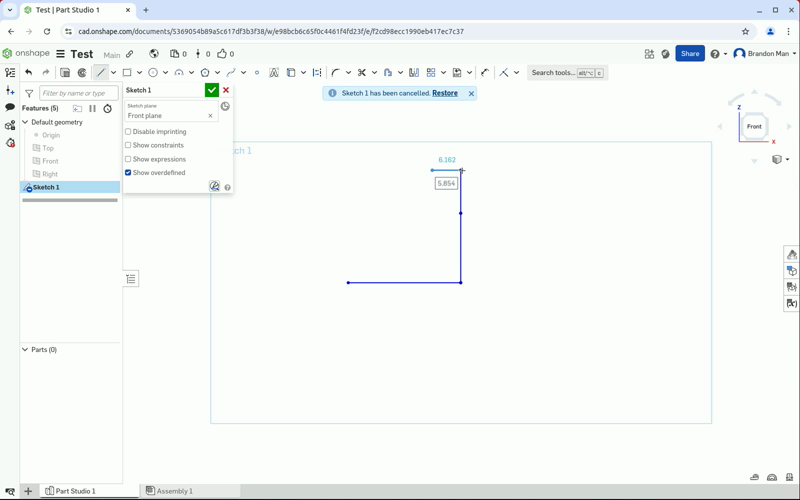
mouse_move(432, 213)
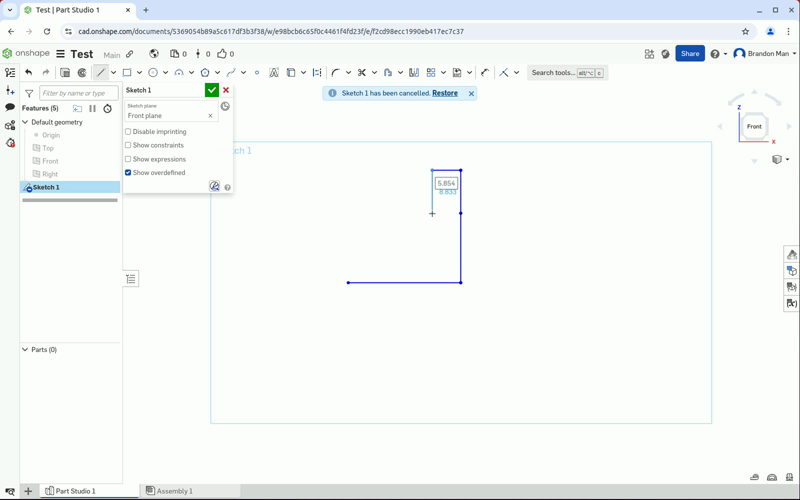
click(432, 213)
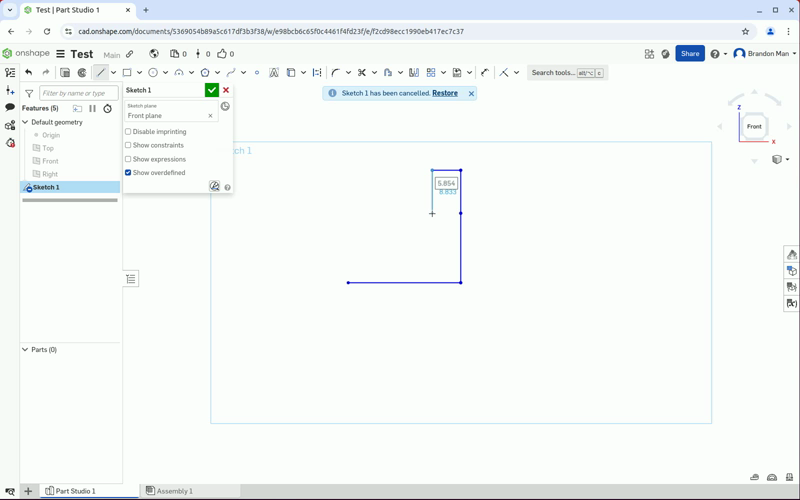
key_up(shift)
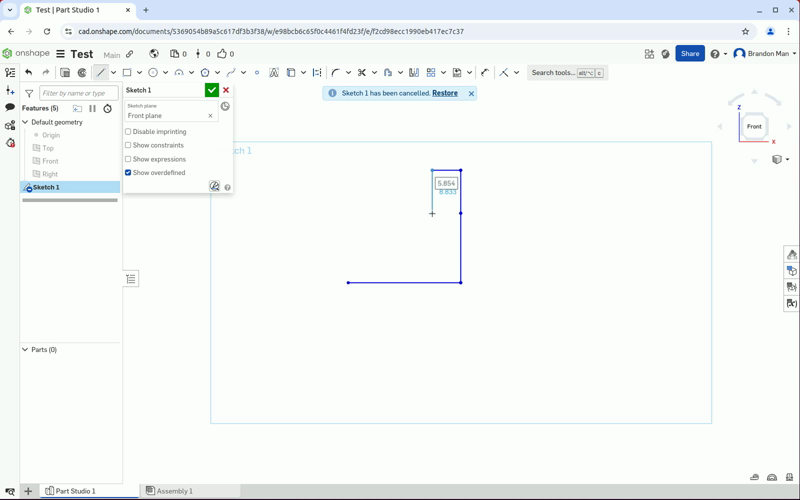
key_down(shift)
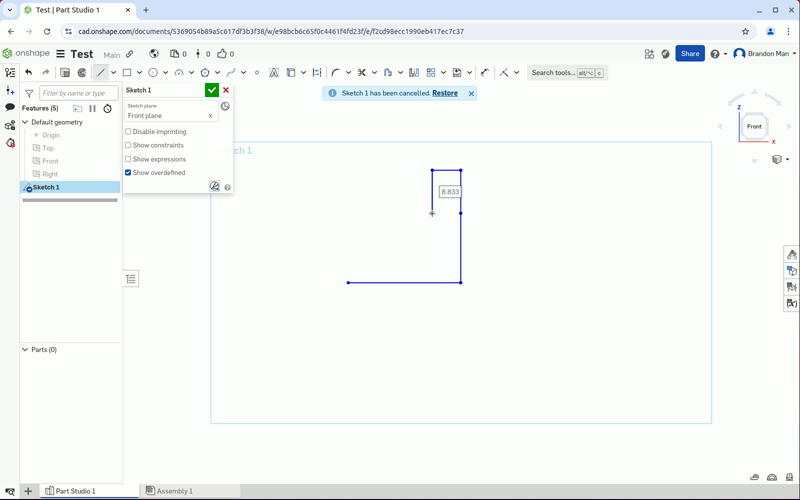
mouse_move(462, 213)
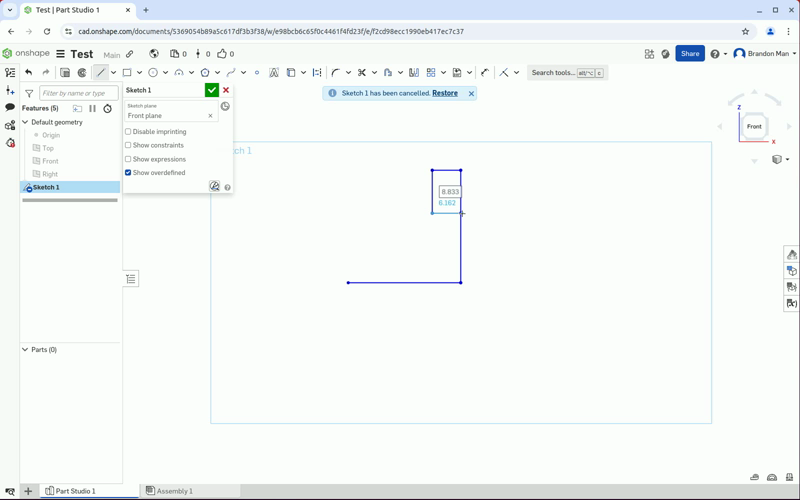
mouse_move(376, 213)
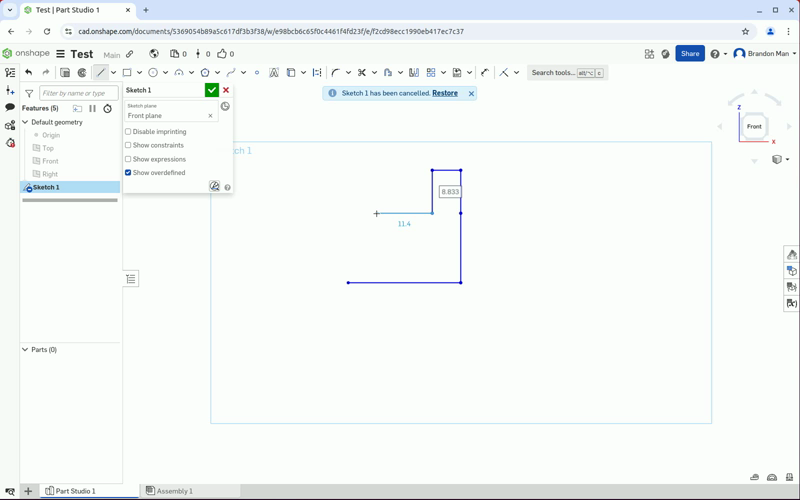
click(376, 213)
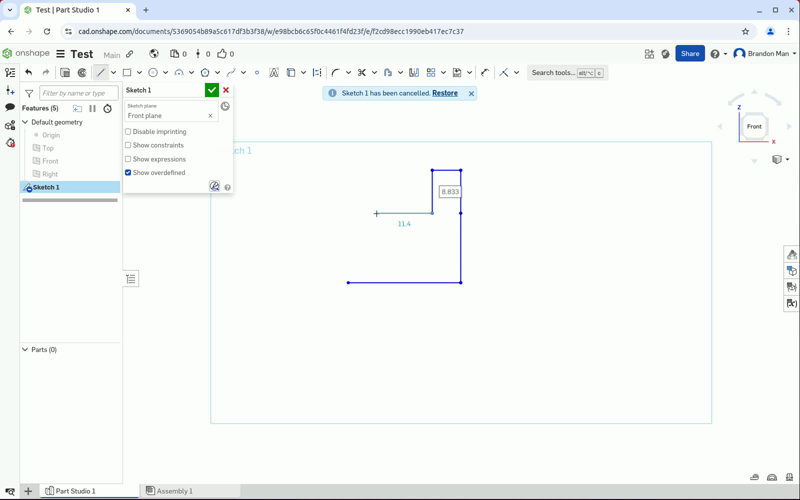
key_up(shift)
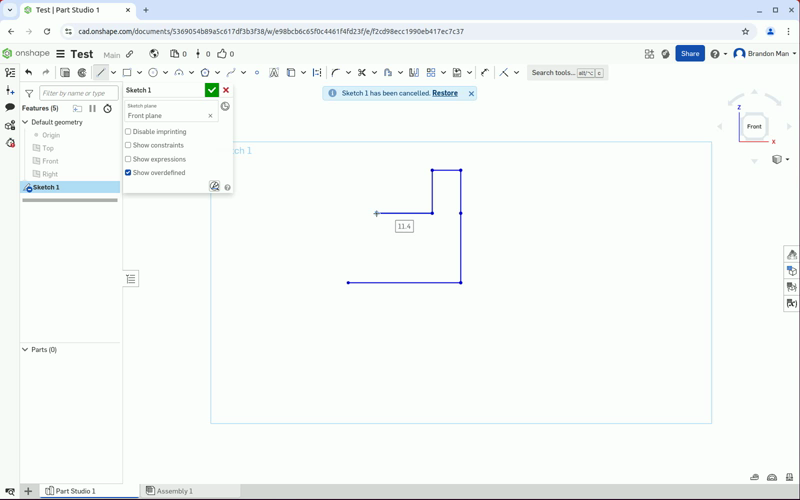
key_down(shift)
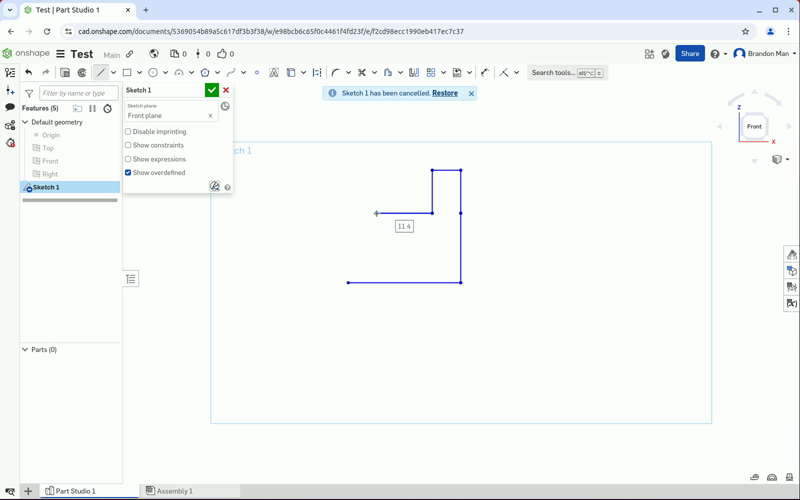
mouse_move(406, 213)
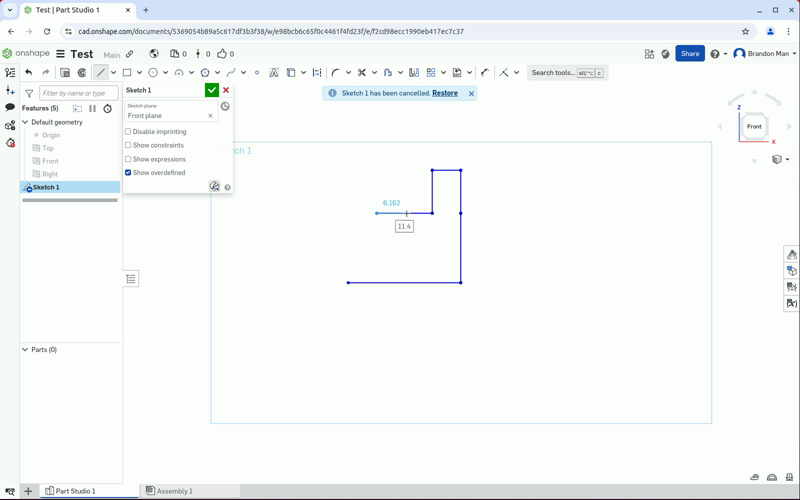
mouse_move(376, 170)
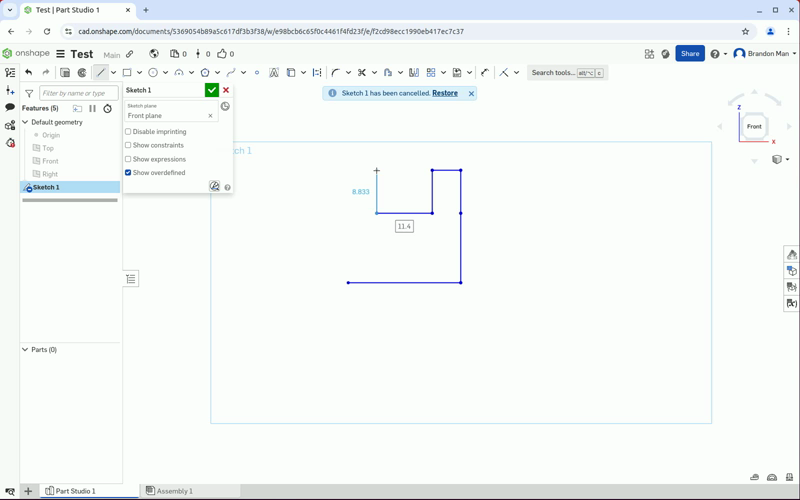
click(376, 170)
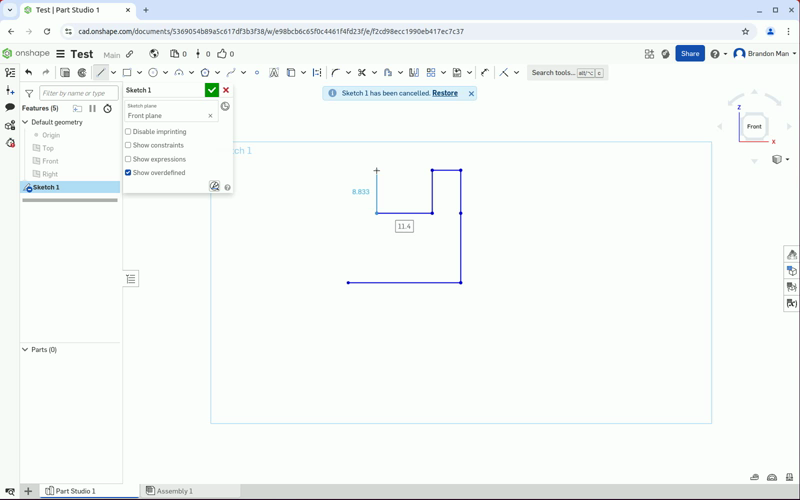
key_up(shift)
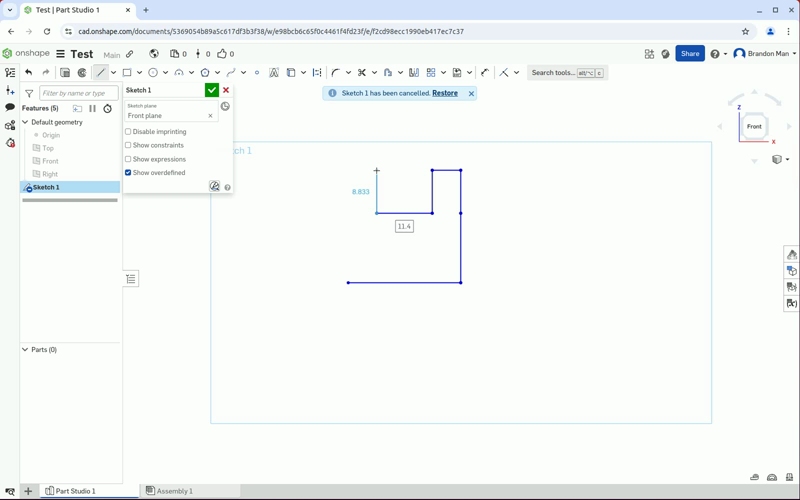
key_down(shift)
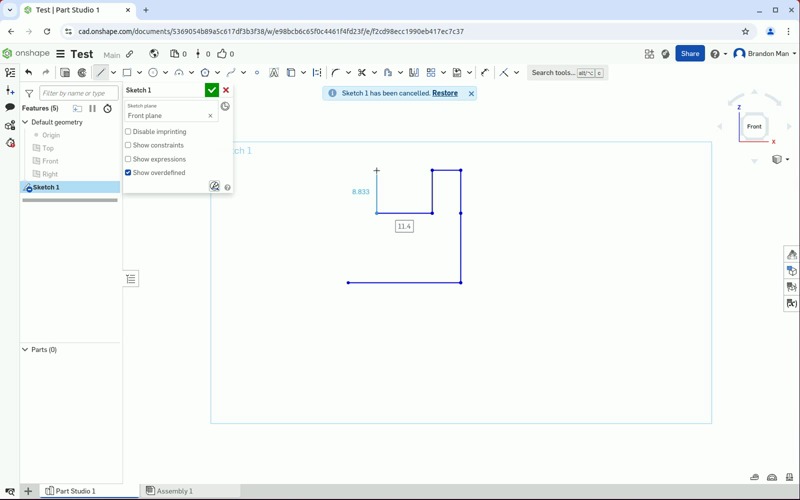
mouse_move(406, 170)
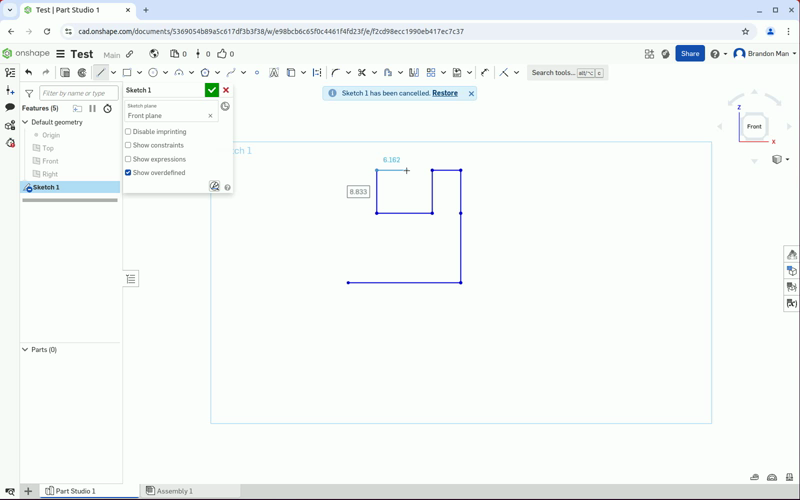
mouse_move(348, 170)
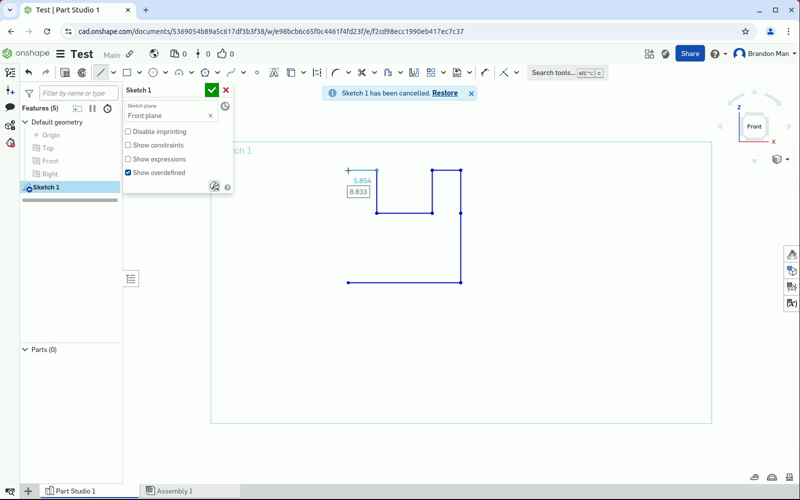
click(348, 170)
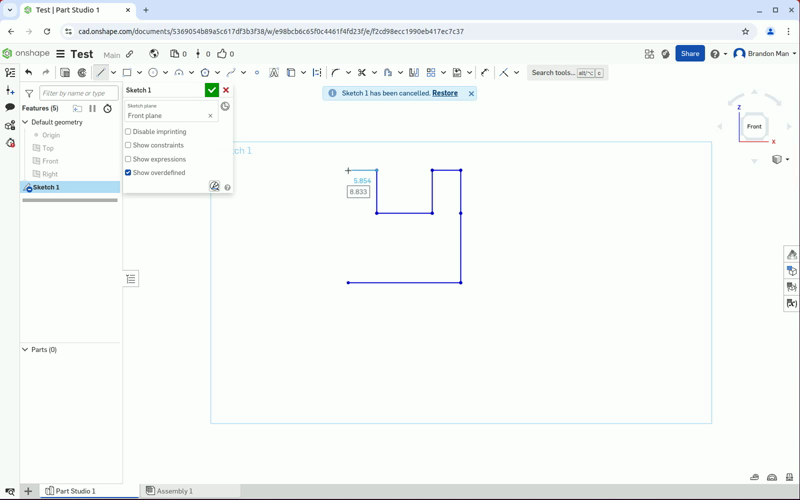
key_up(shift)
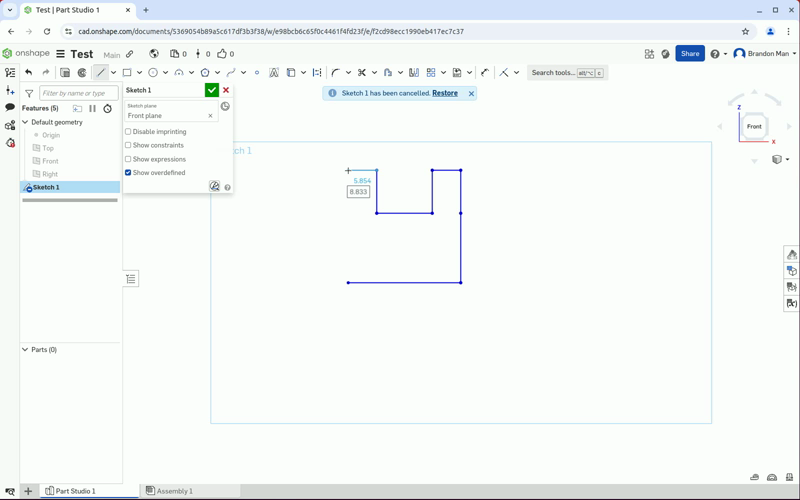
key_down(shift)
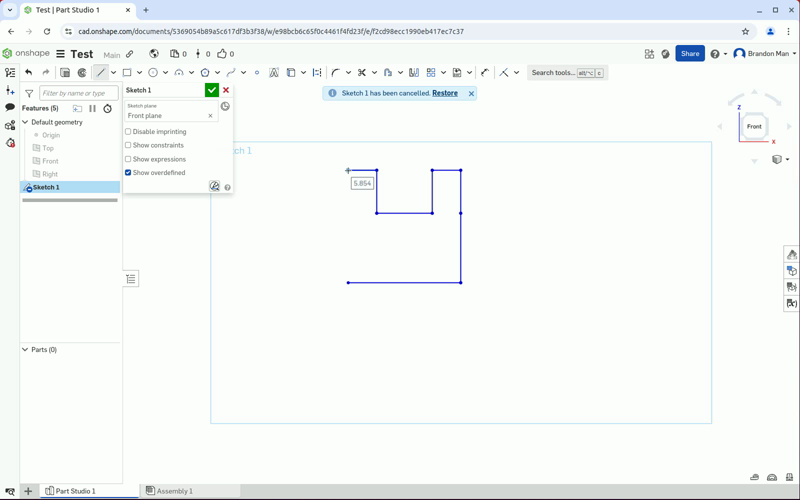
mouse_move(378, 170)
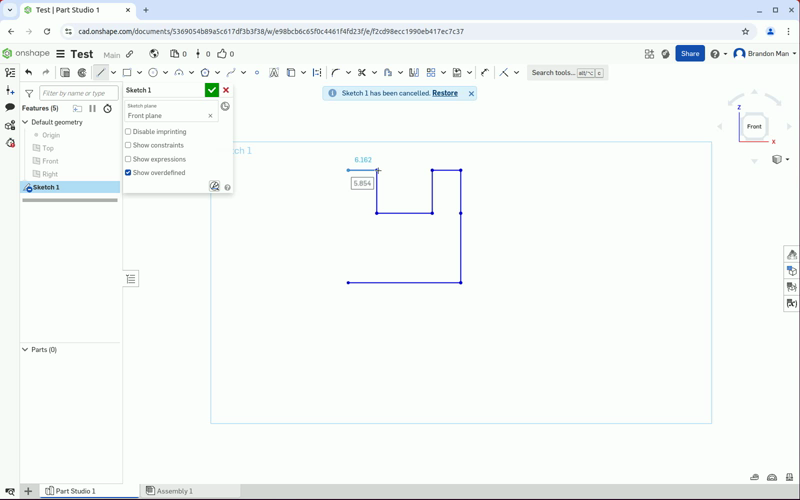
mouse_move(348, 213)
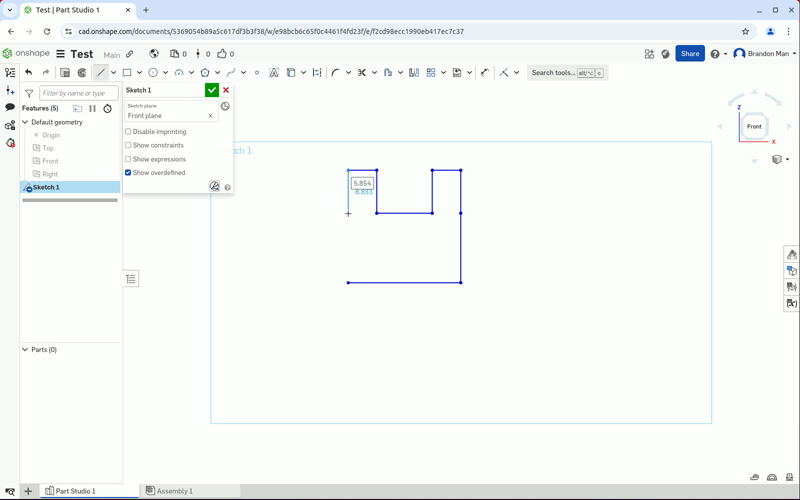
click(348, 213)
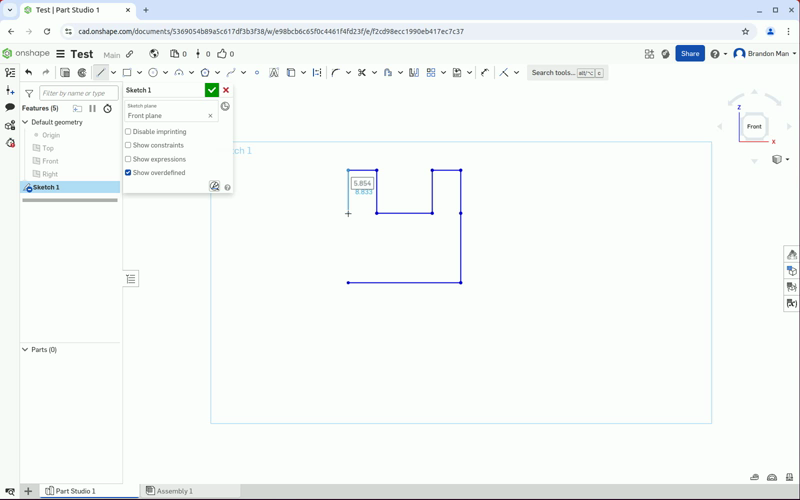
key_up(shift)
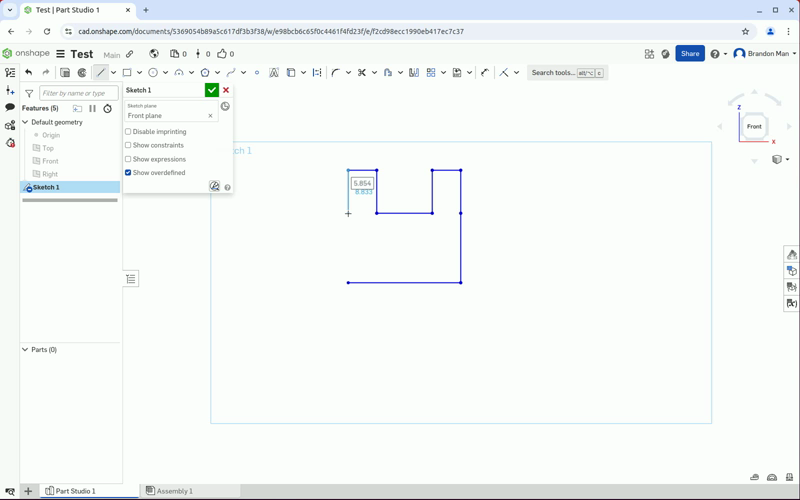
key_down(shift)
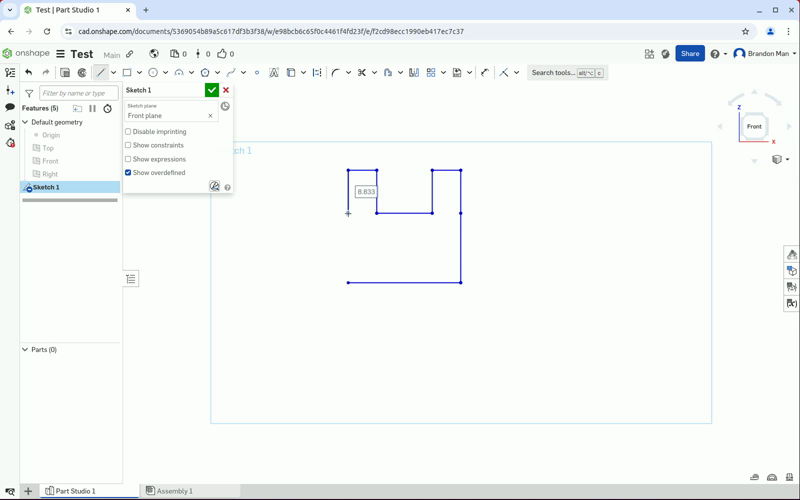
mouse_move(348, 282)
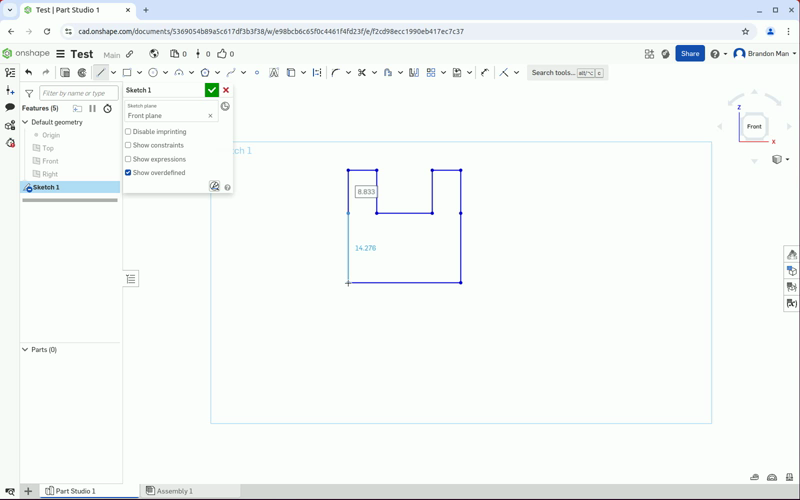
key_up(shift)
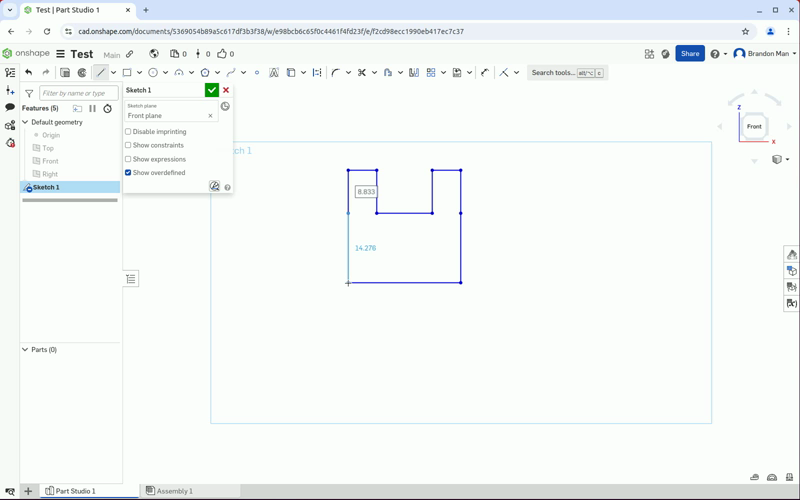
click(348, 282)
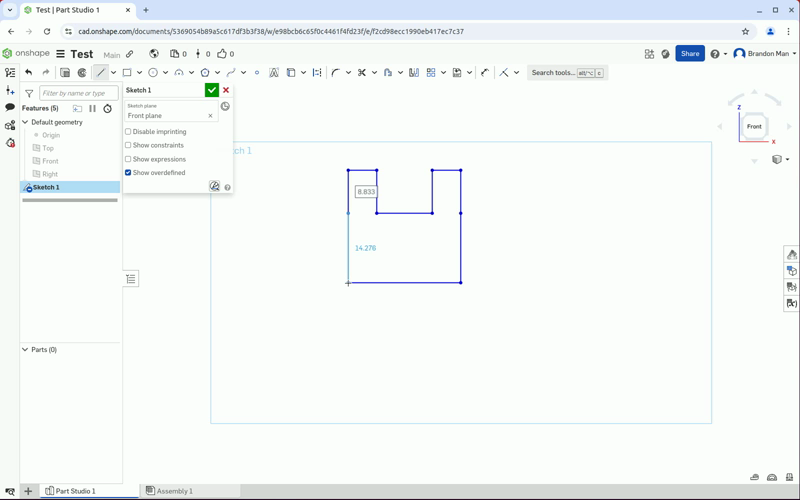
key(esc)
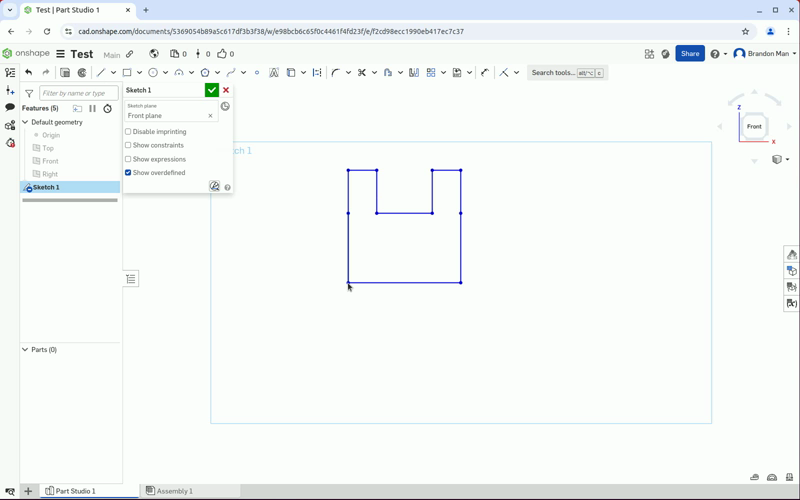
mouse_move(415, 240)
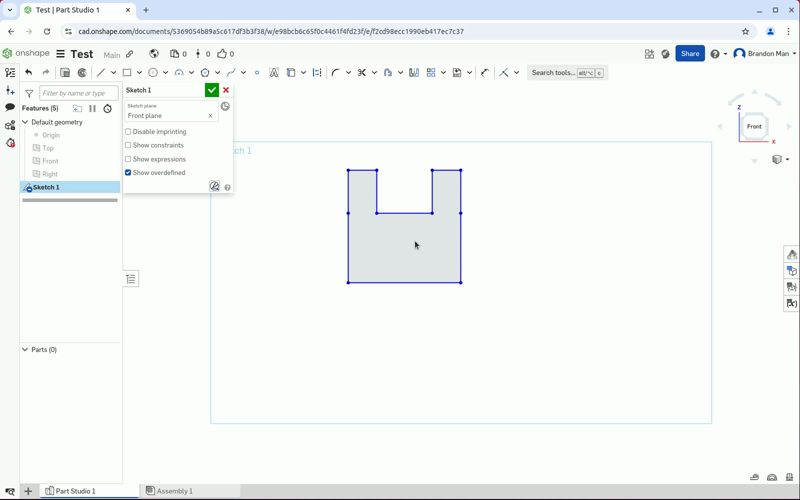
click(415, 240)
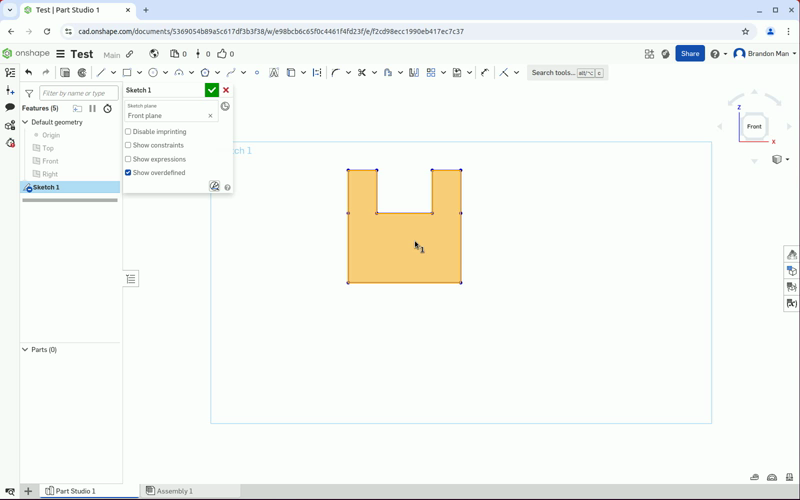
mouse_move(73, 352)
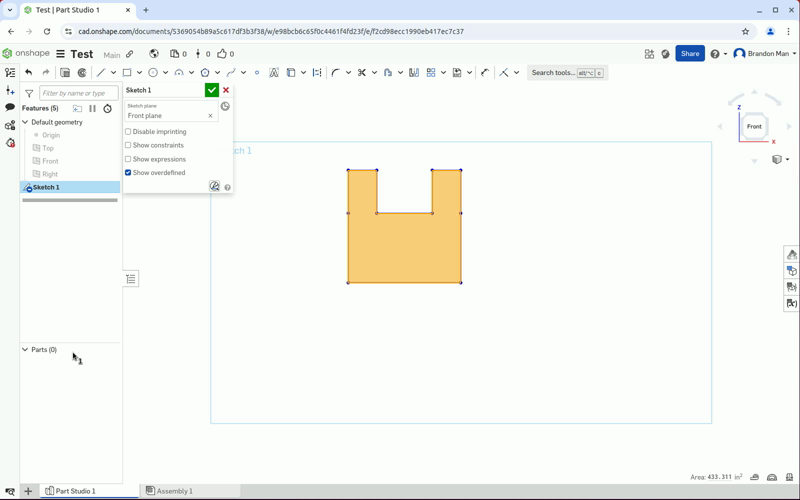
key(shift+y)
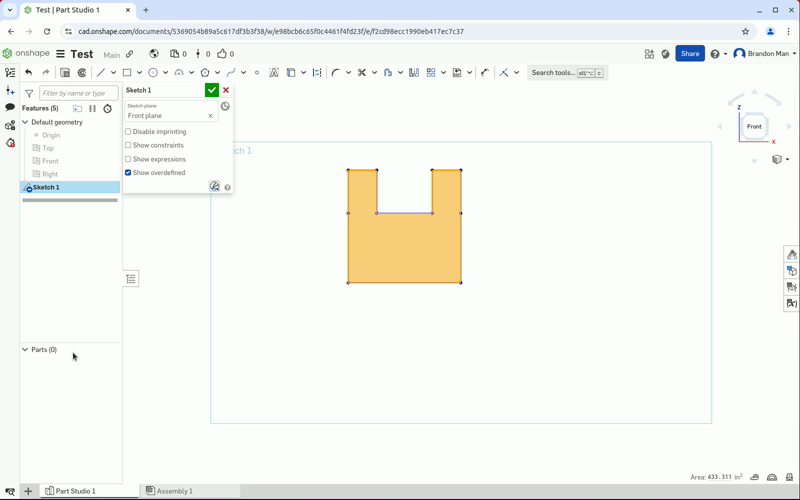
key(shift+e)
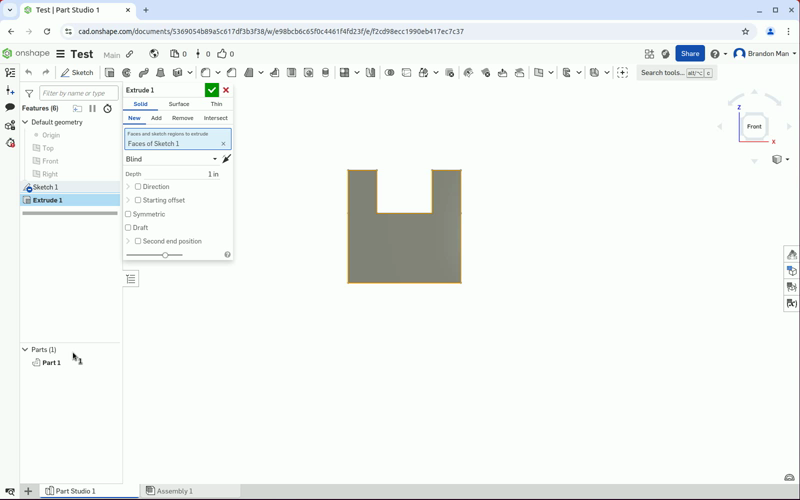
mouse_move(143, 106)
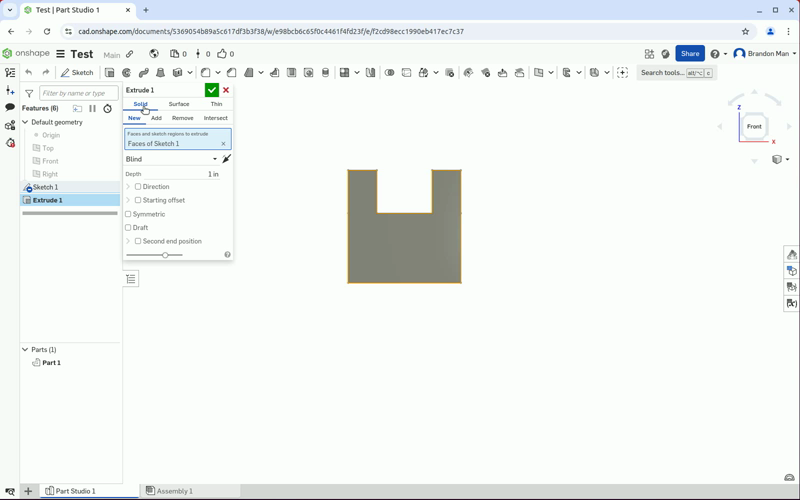
click(143, 106)
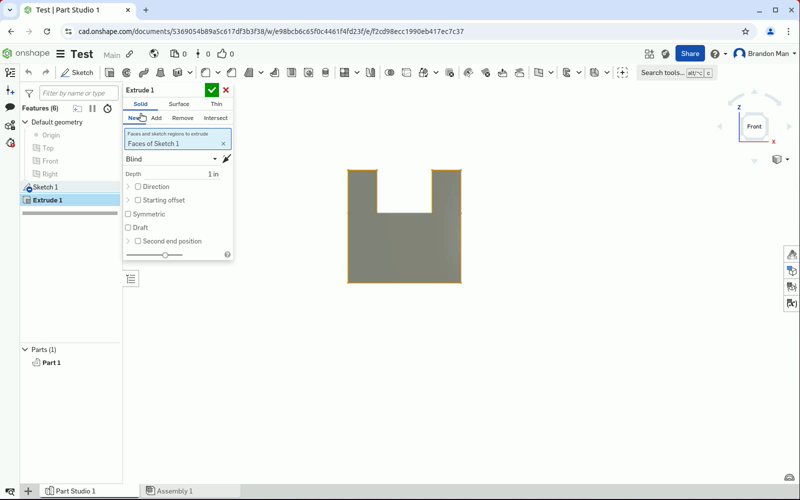
mouse_move(137, 120)
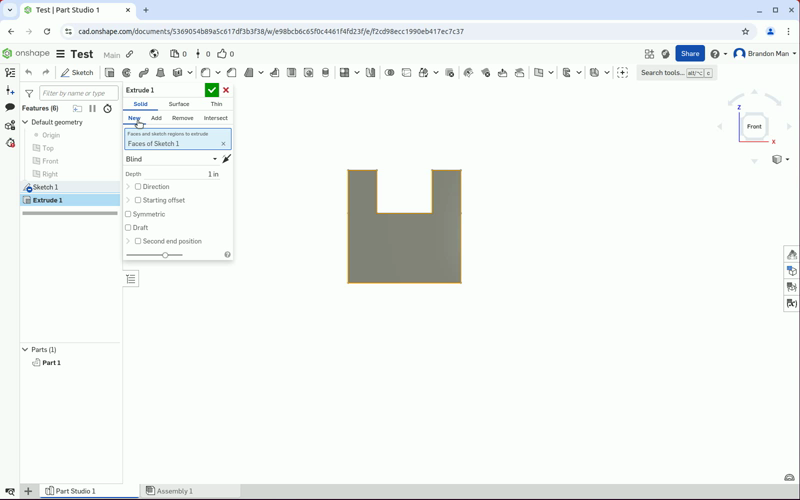
click(137, 120)
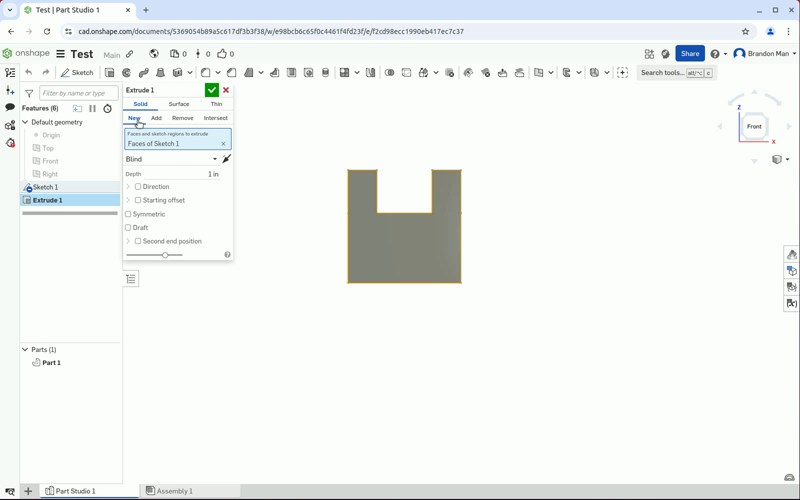
key(tab, 4)
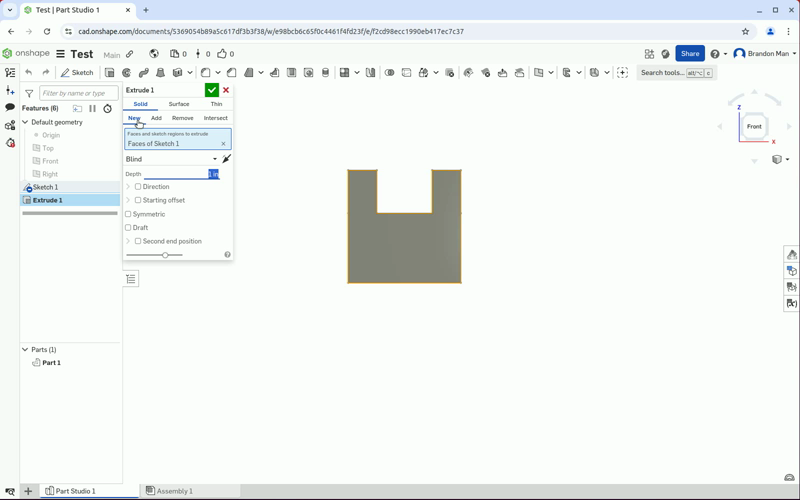
text(5.777)
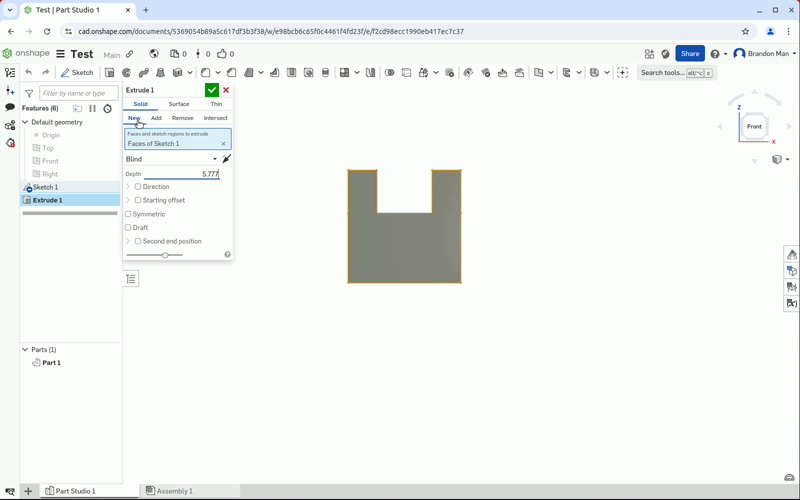
key(enter)
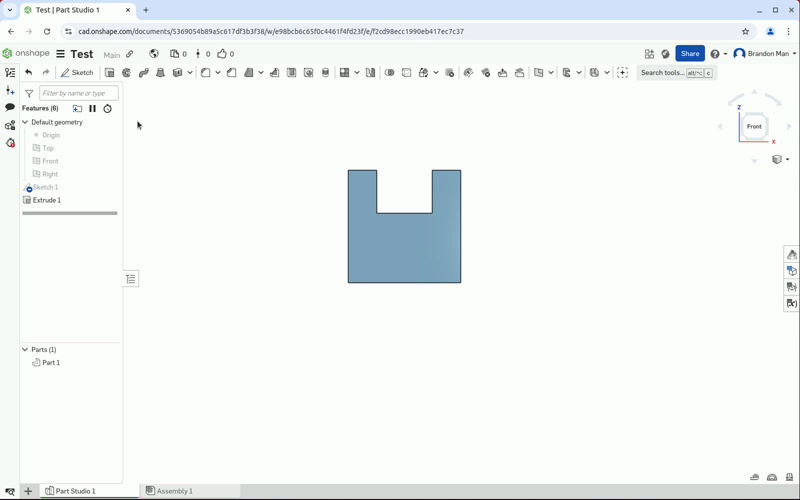
key(shift+h)
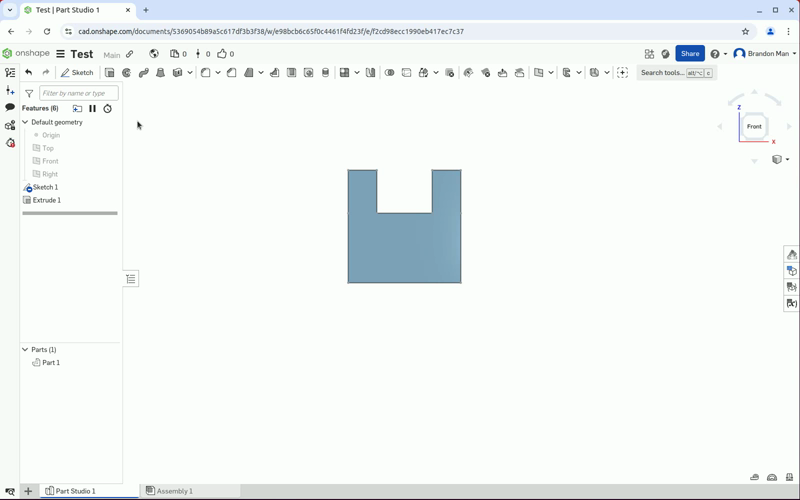
key(shift+h)
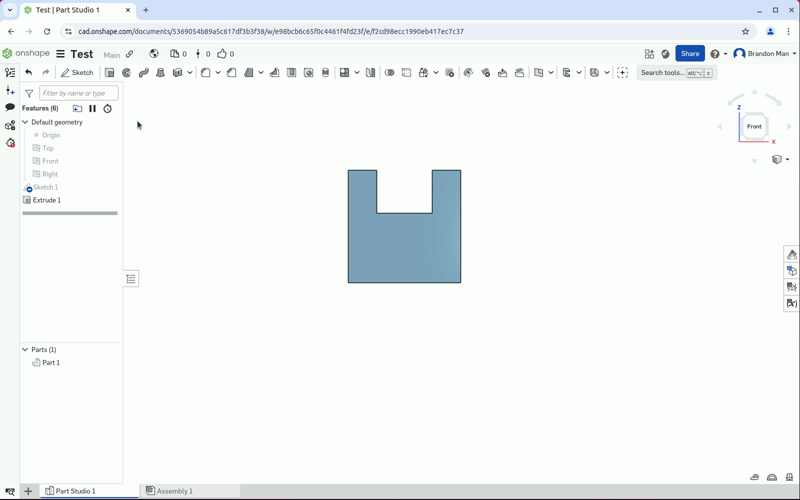
mouse_move(73, 189)
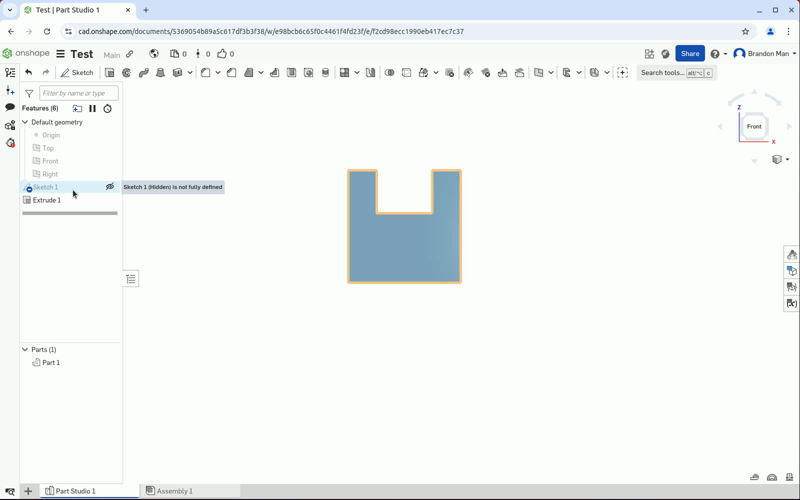
click(73, 189)
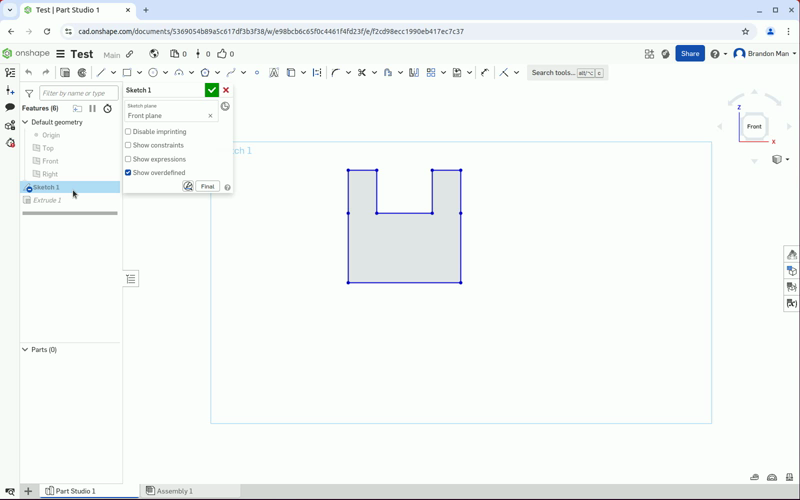
mouse_move(229, 92)
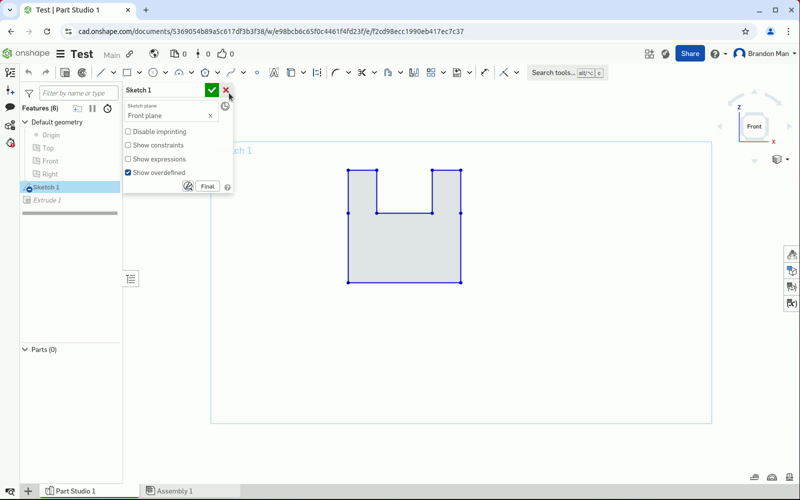
click(229, 92)
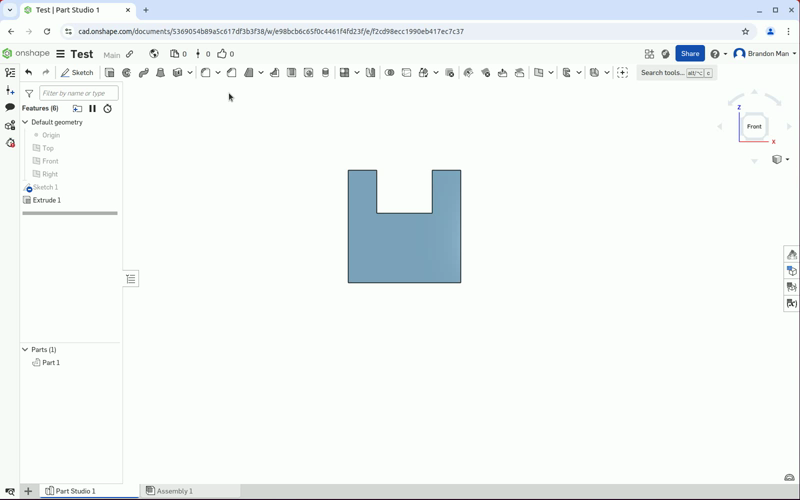
mouse_move(73, 352)
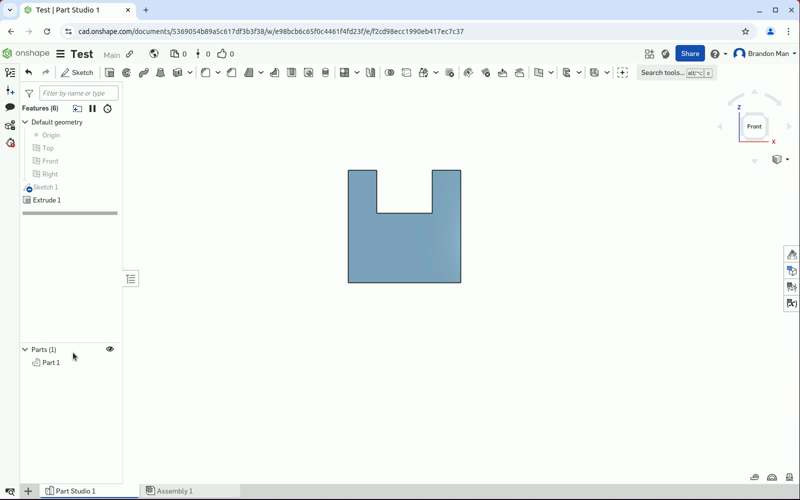
key(y)
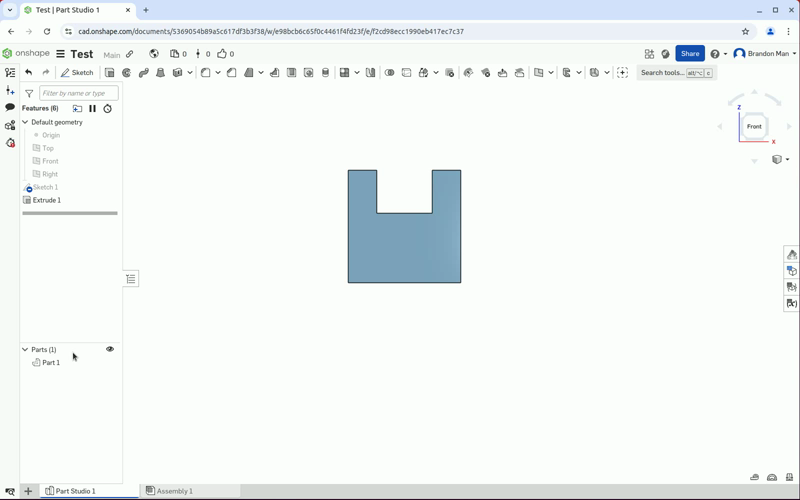
key(shift+p)
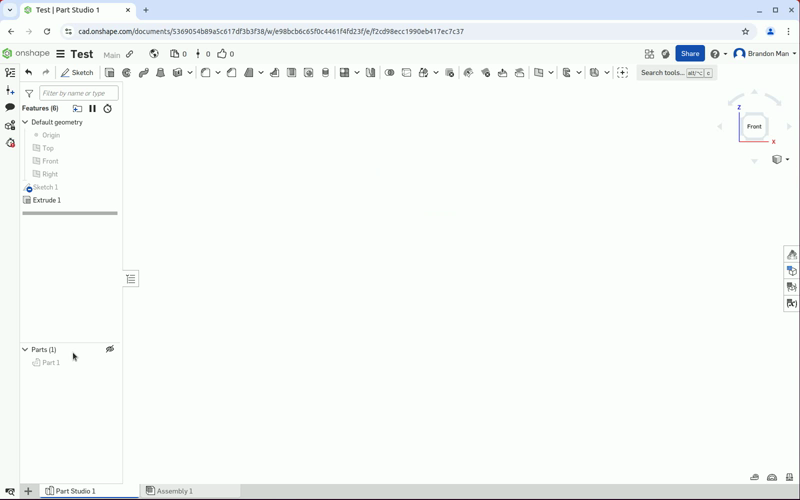
key(space)
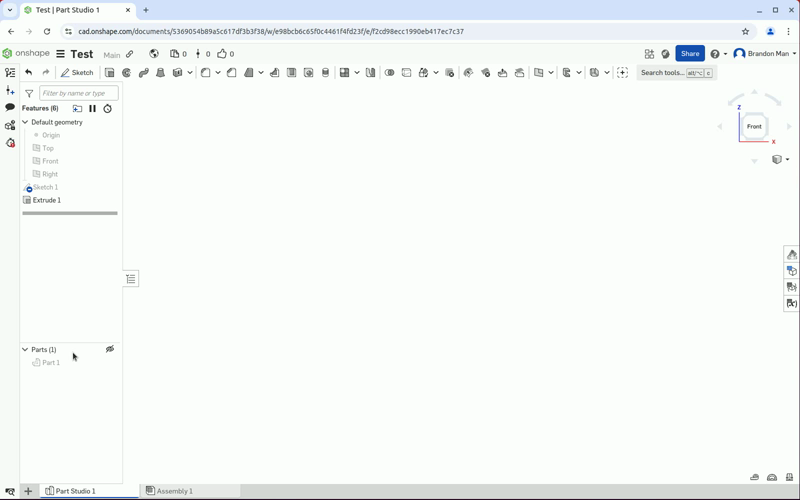
key_down(shift)
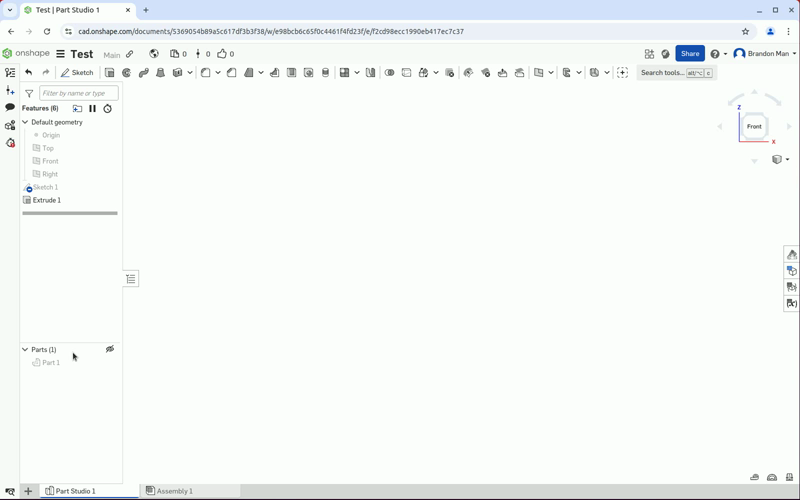
key(down)
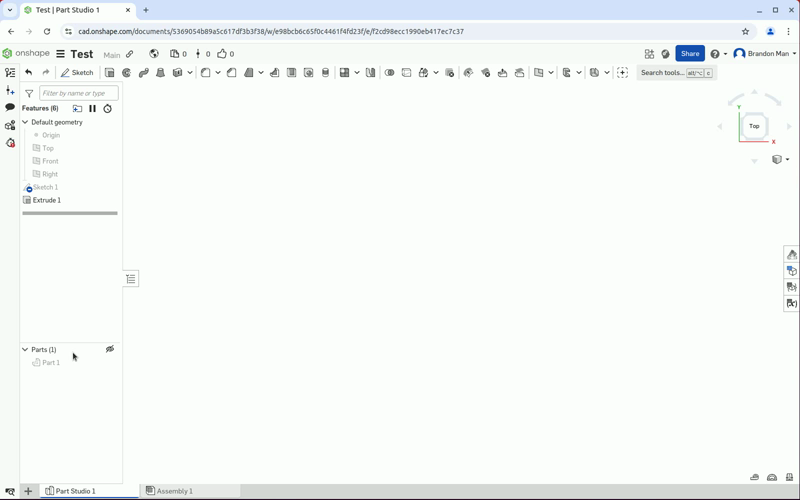
key_up(shift)
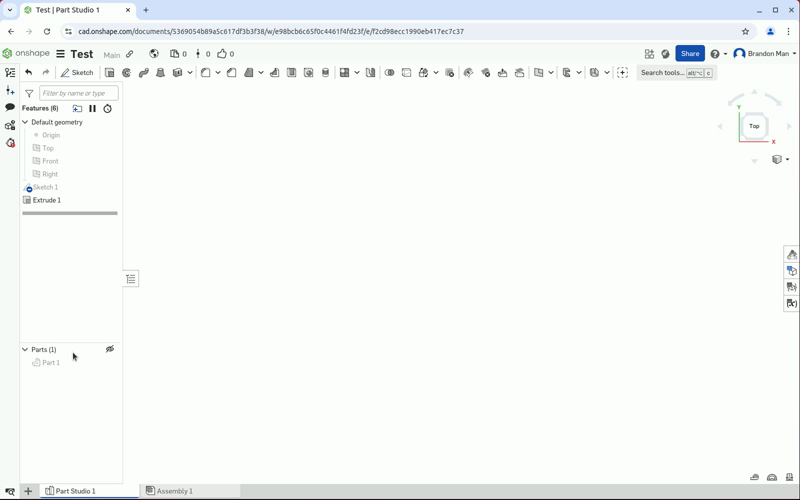
mouse_move(73, 352)
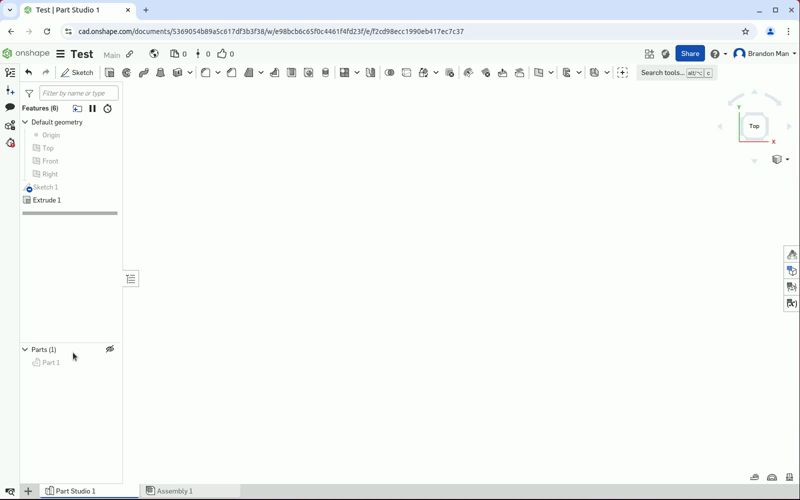
key(shift+y)
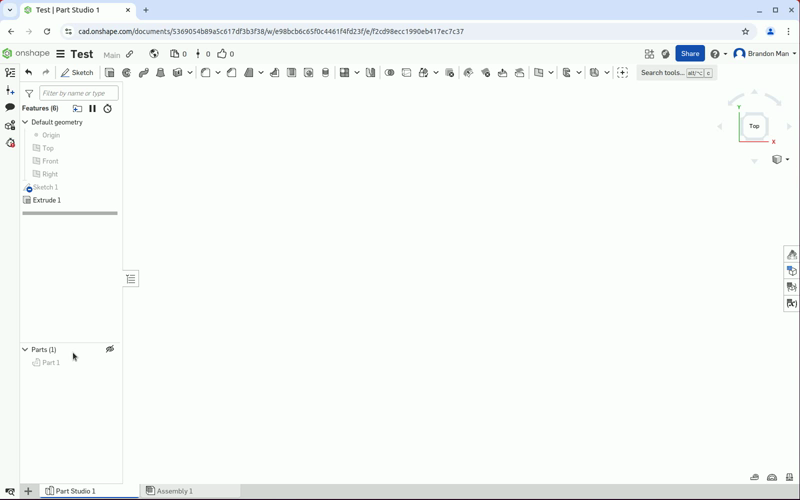
key(shift+s)
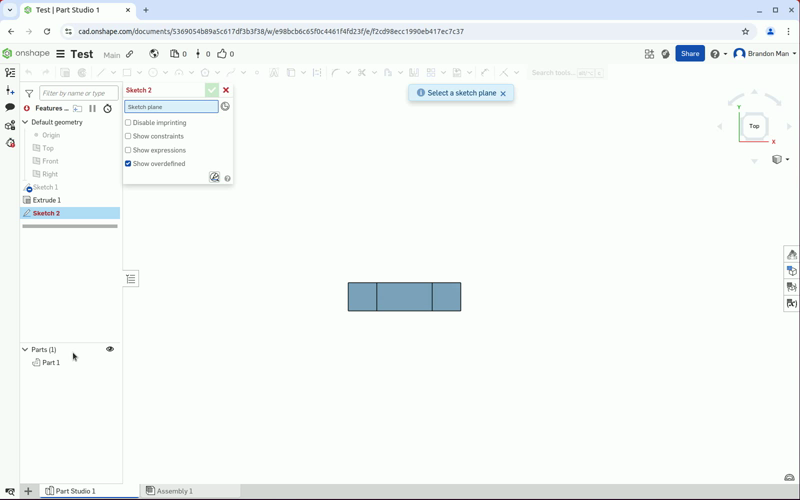
mouse_move(73, 150)
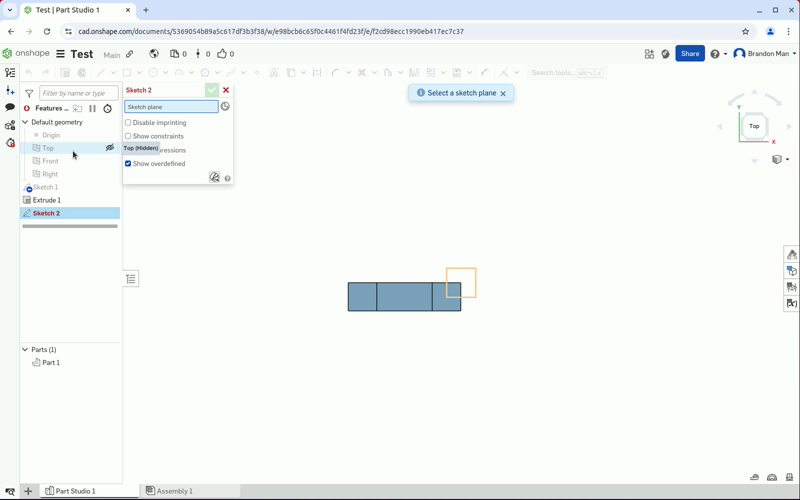
click(73, 150)
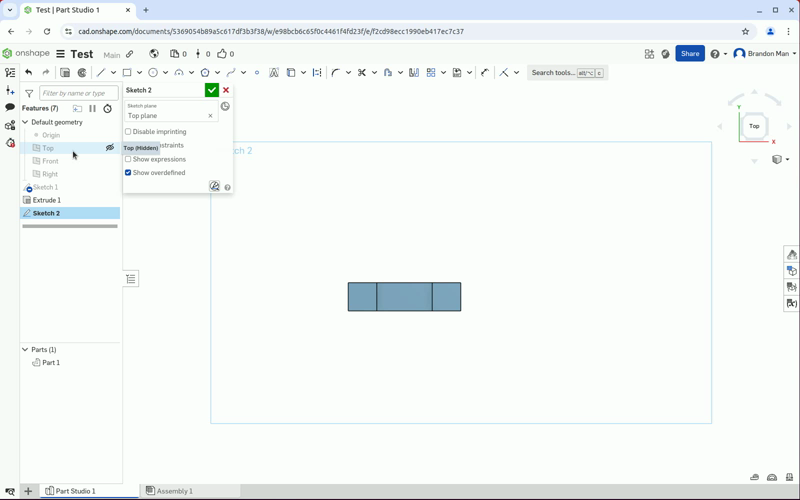
mouse_move(73, 352)
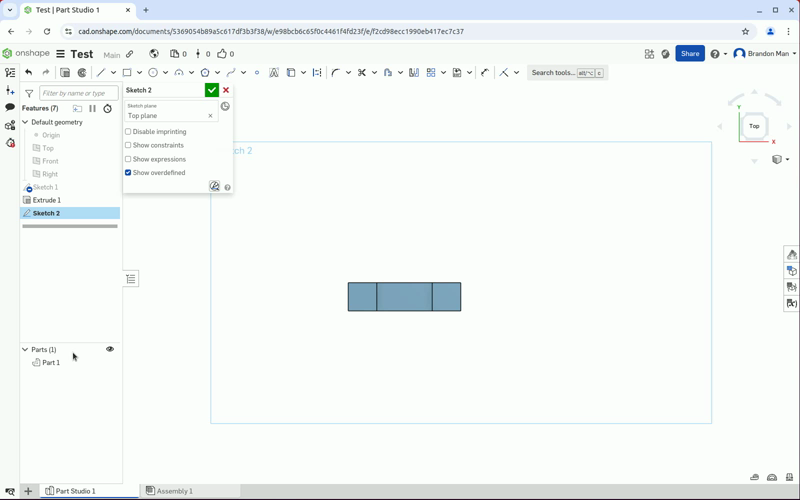
key(y)
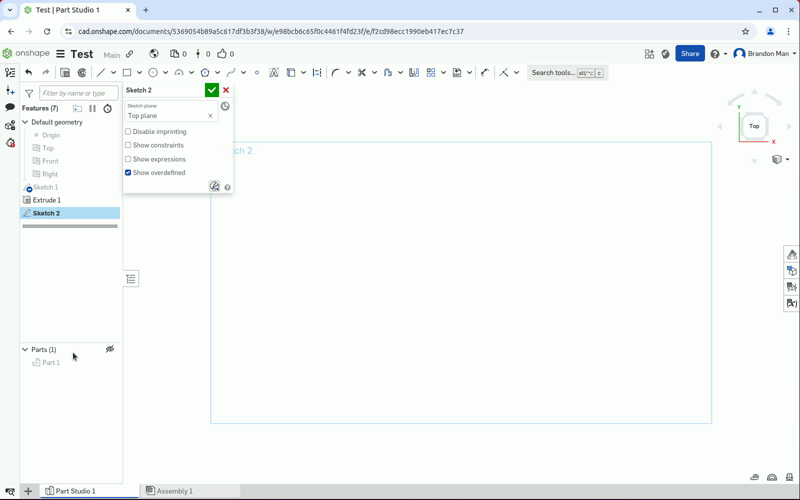
key(l)
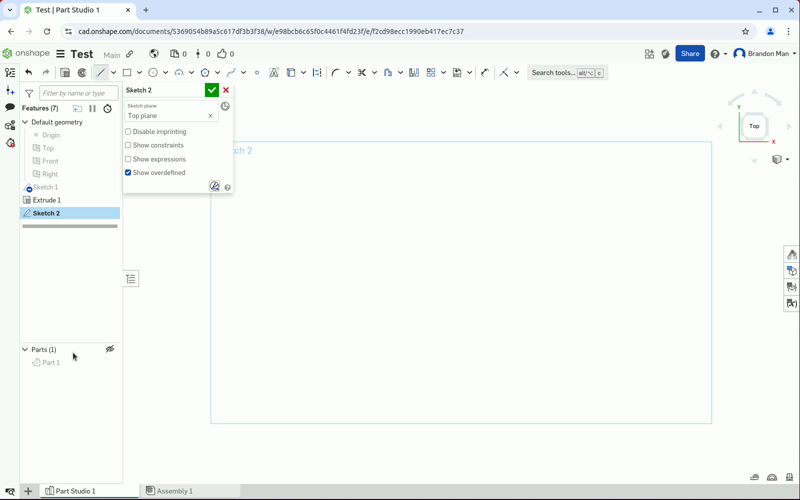
key_down(shift)
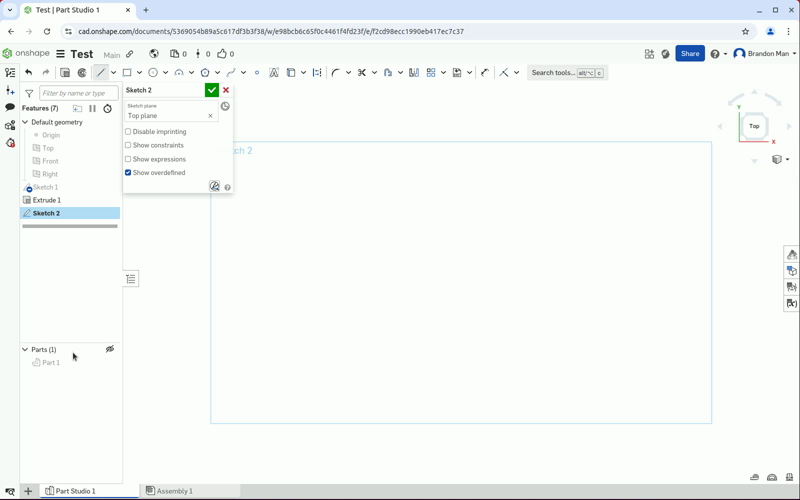
mouse_move(348, 282)
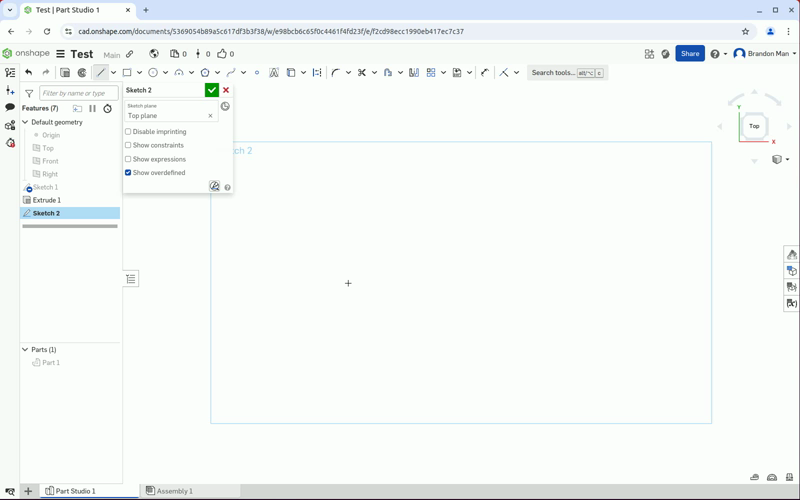
click(348, 282)
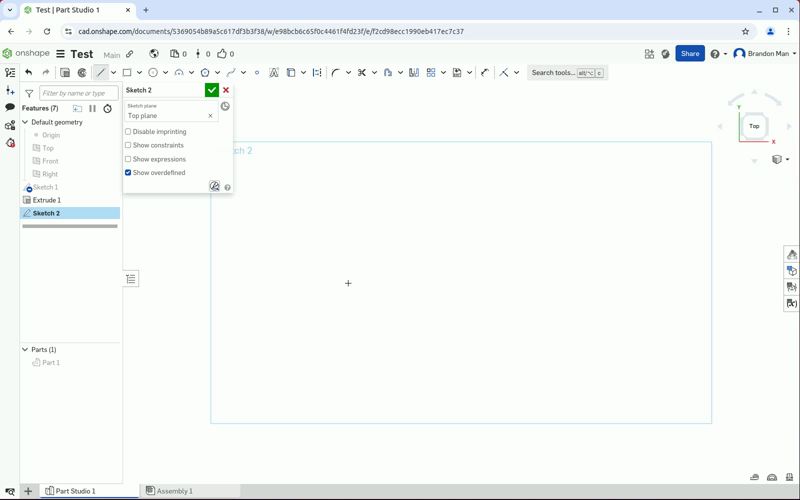
key_up(shift)
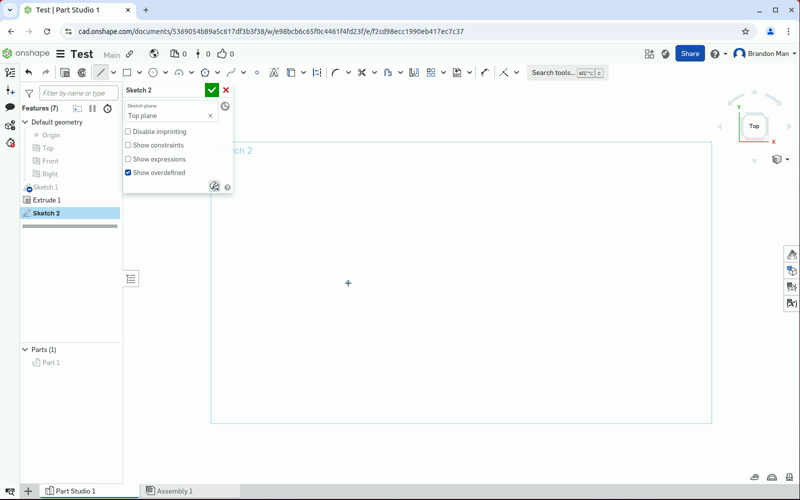
key_down(shift)
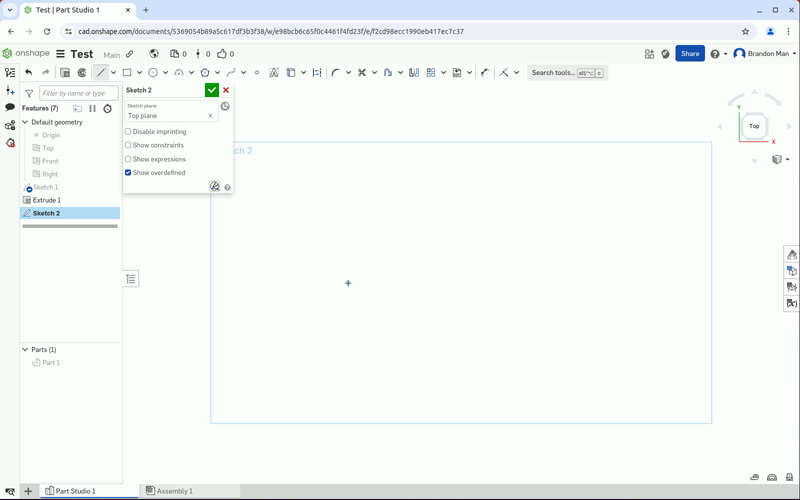
mouse_move(460, 282)
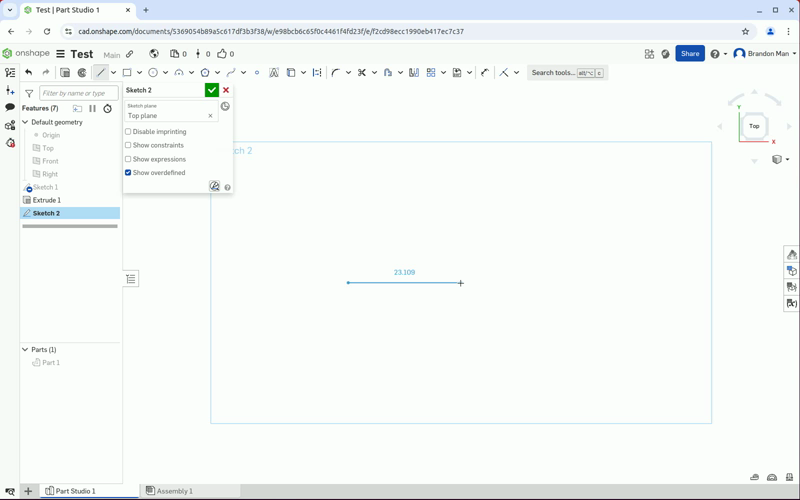
click(460, 282)
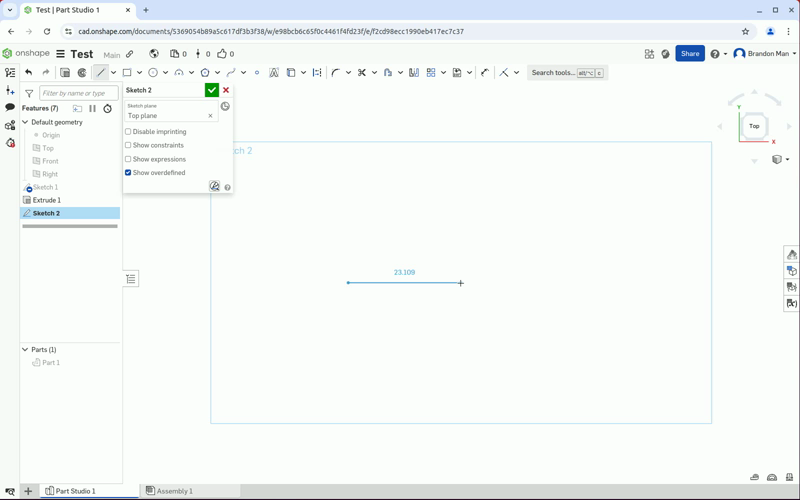
key_up(shift)
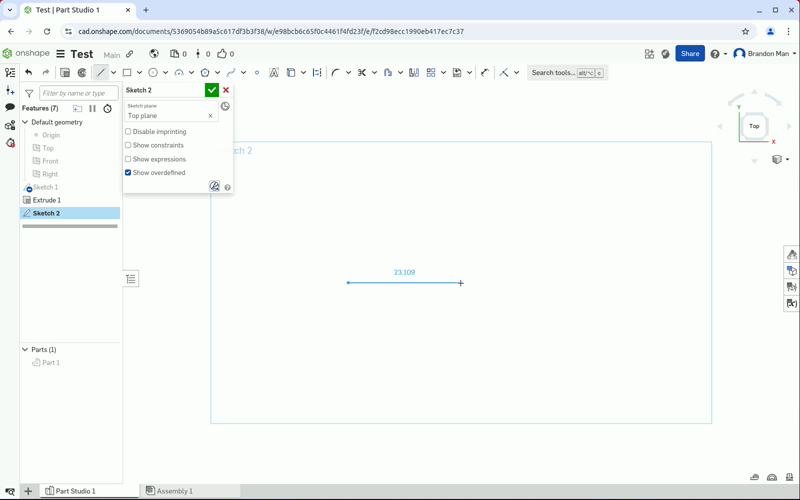
key_down(shift)
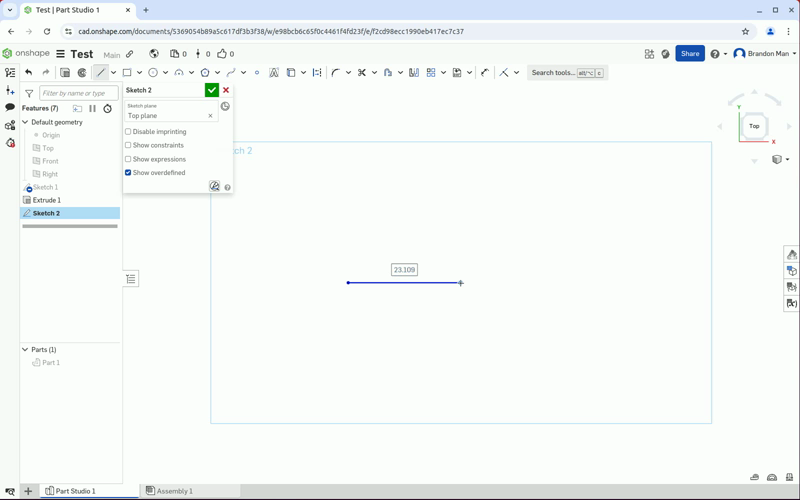
mouse_move(490, 282)
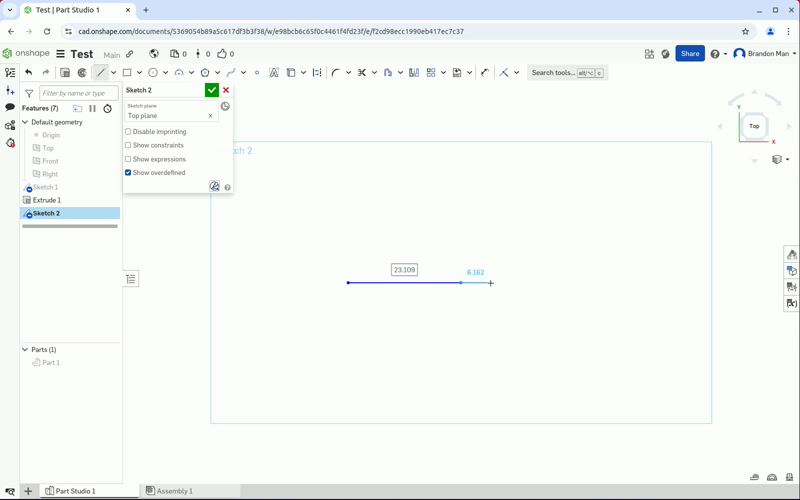
mouse_move(460, 254)
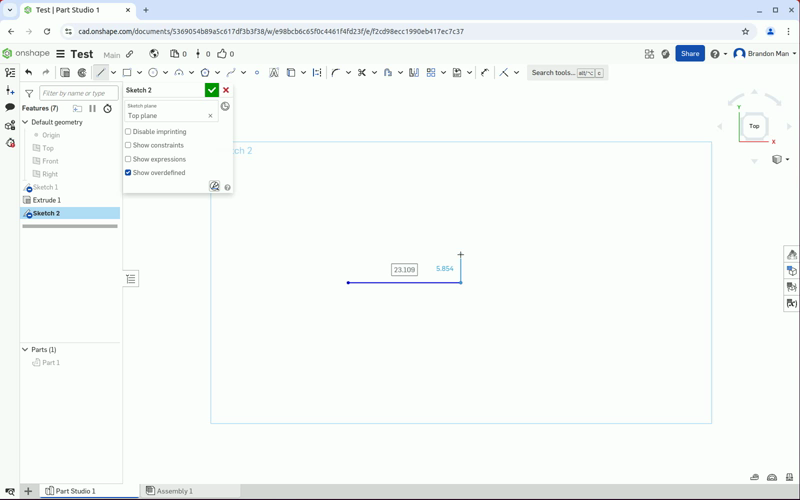
click(460, 254)
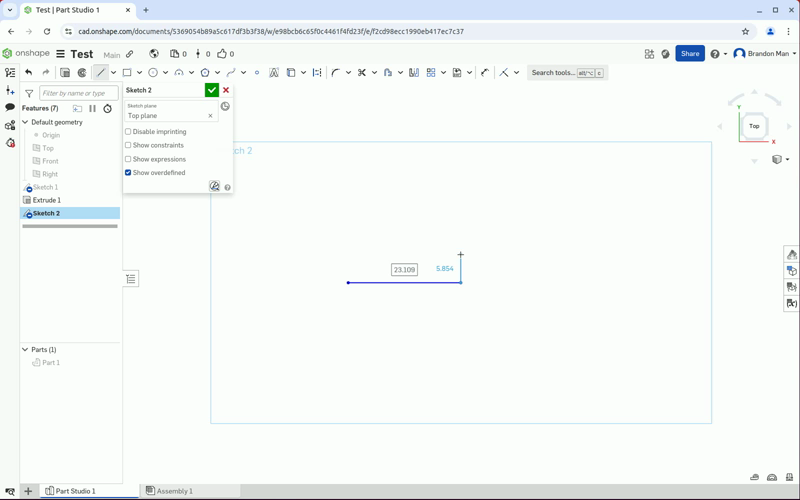
key_up(shift)
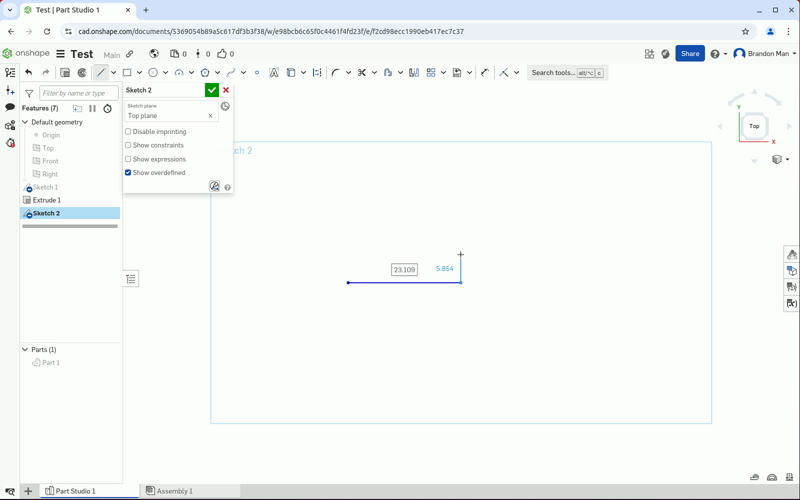
key_down(shift)
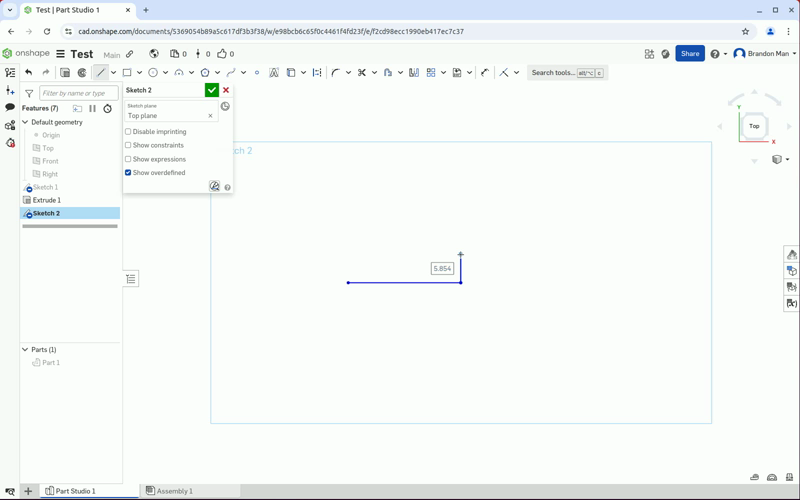
mouse_move(490, 254)
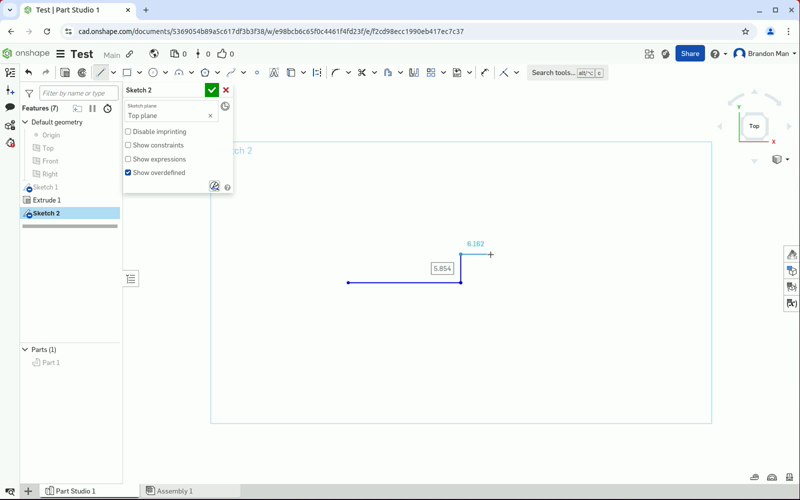
mouse_move(432, 226)
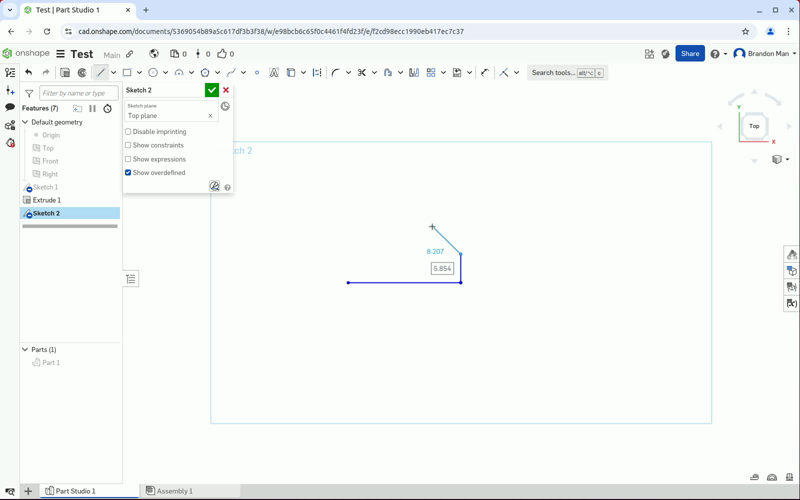
click(432, 226)
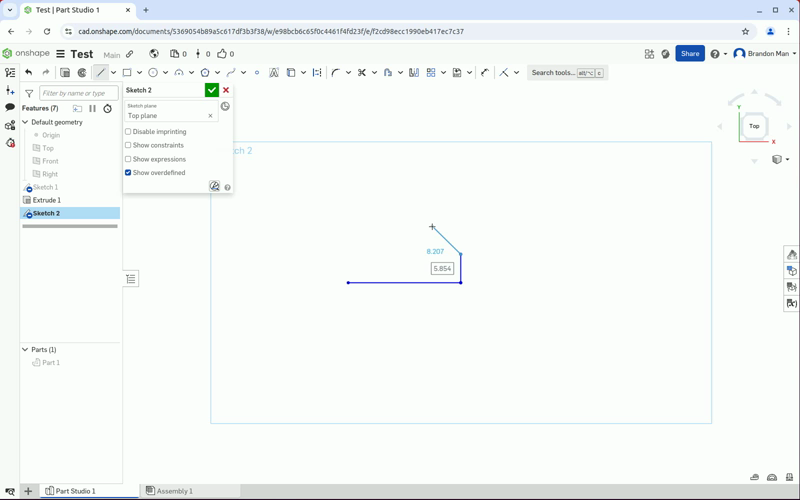
key_up(shift)
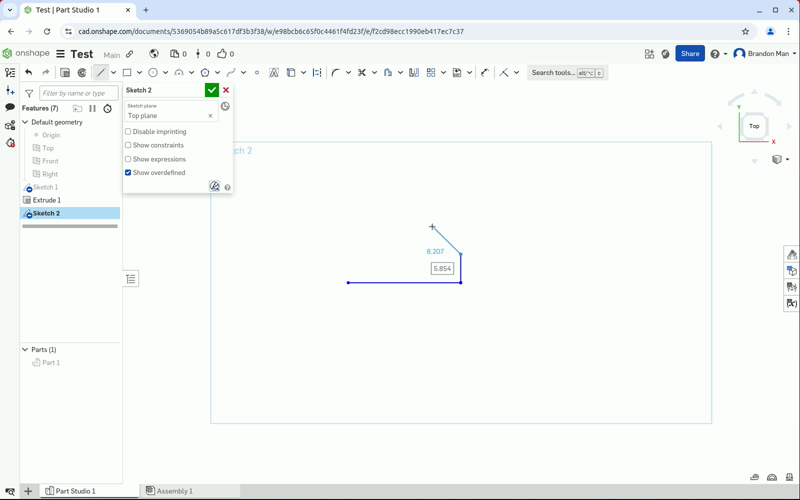
key_down(shift)
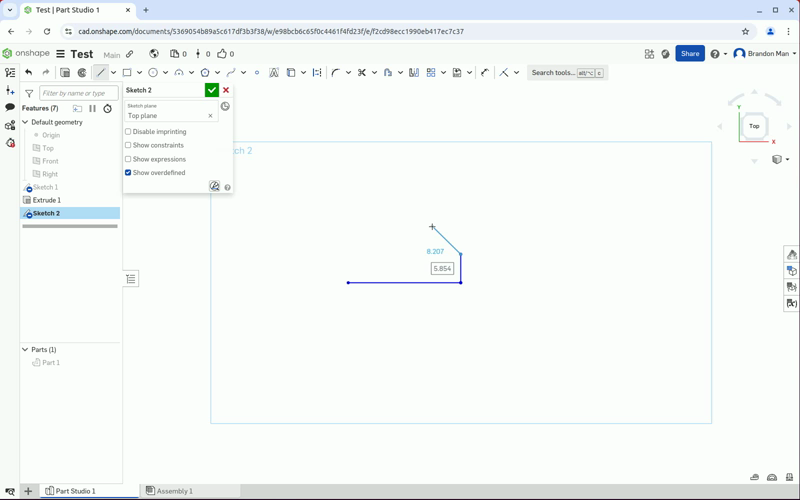
mouse_move(462, 226)
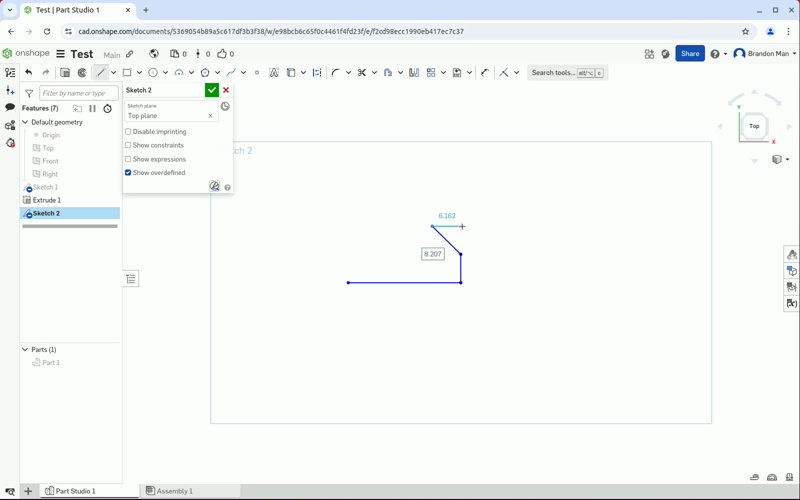
mouse_move(376, 226)
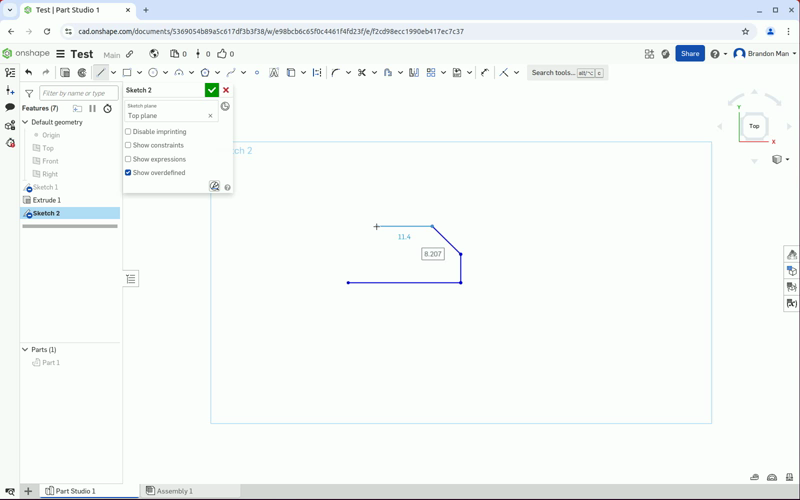
click(376, 226)
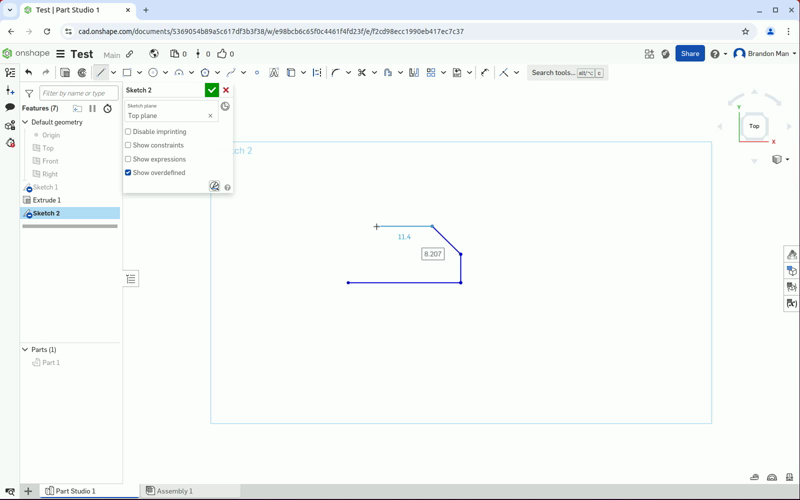
key_up(shift)
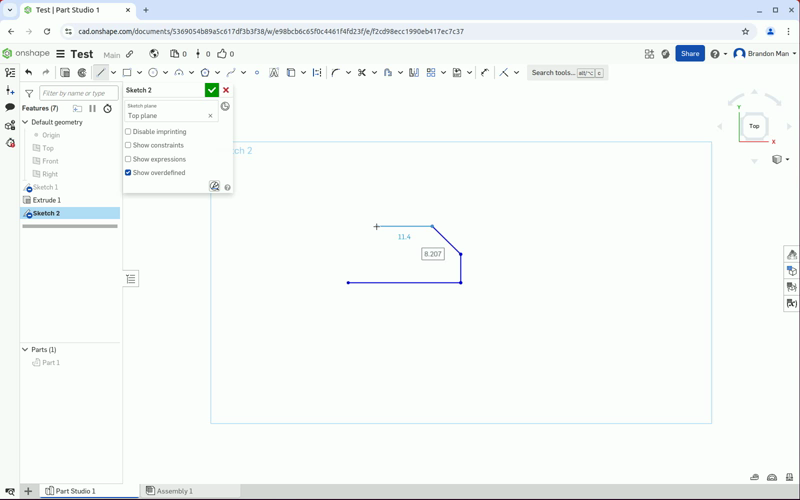
key_down(shift)
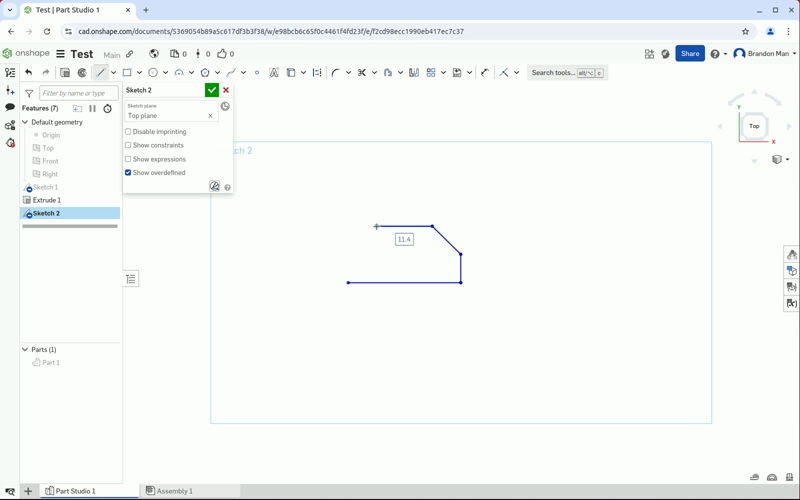
mouse_move(406, 226)
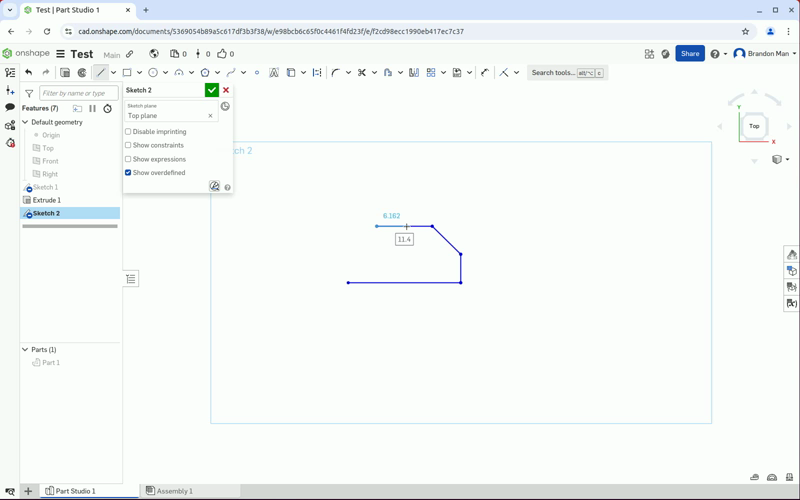
mouse_move(348, 254)
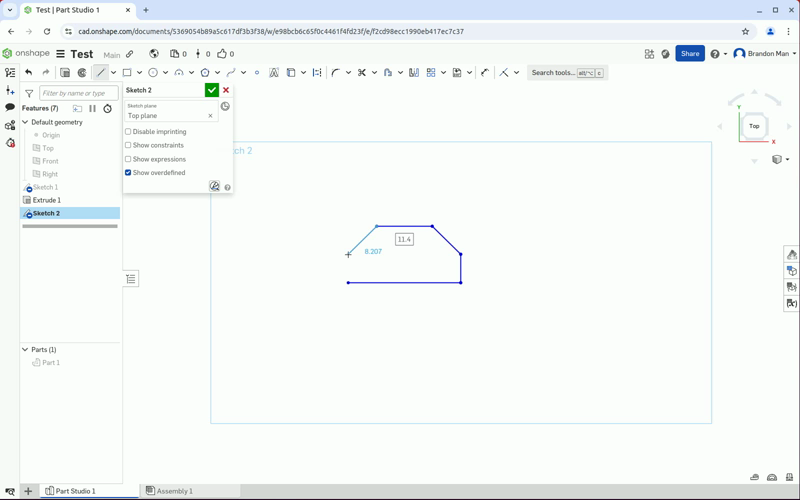
click(348, 254)
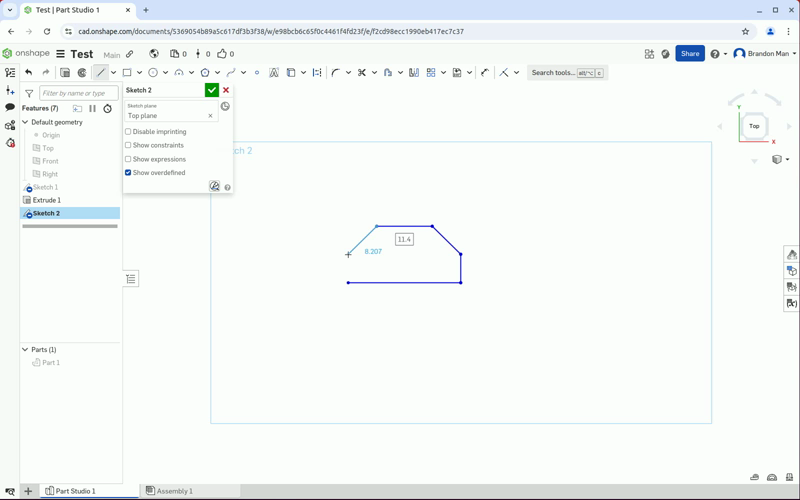
key_up(shift)
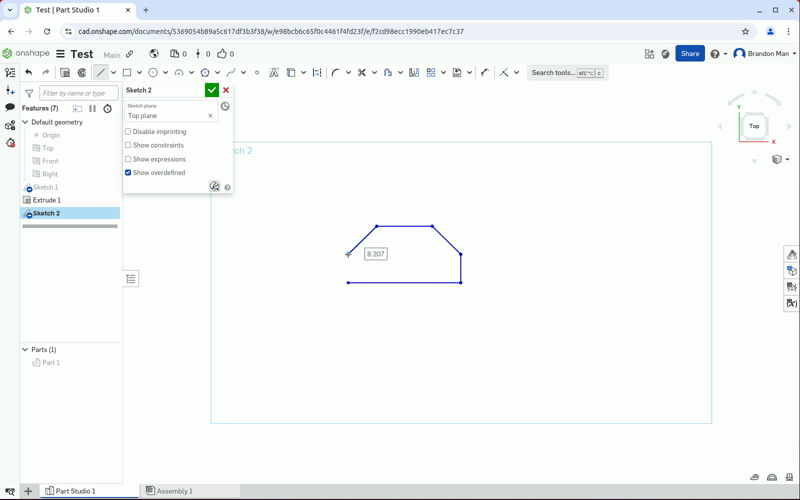
mouse_move(378, 254)
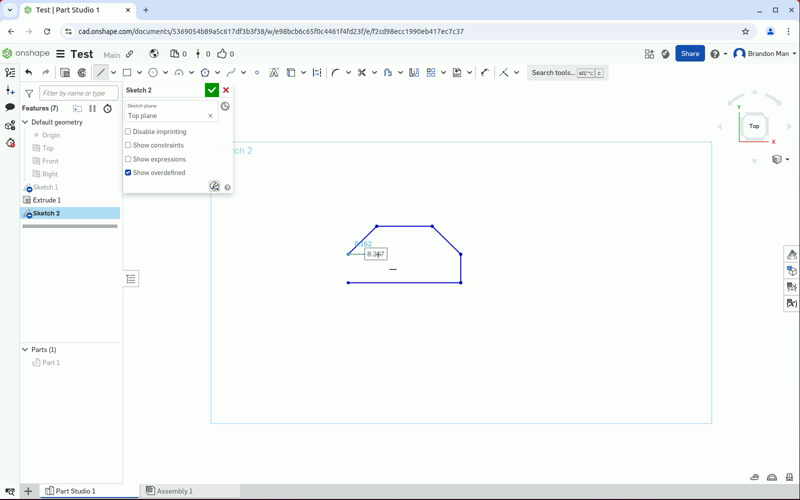
key_down(shift)
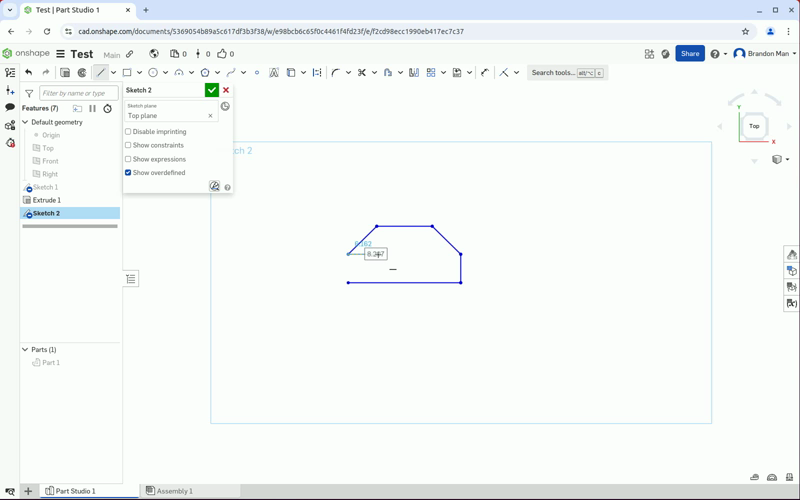
mouse_move(348, 282)
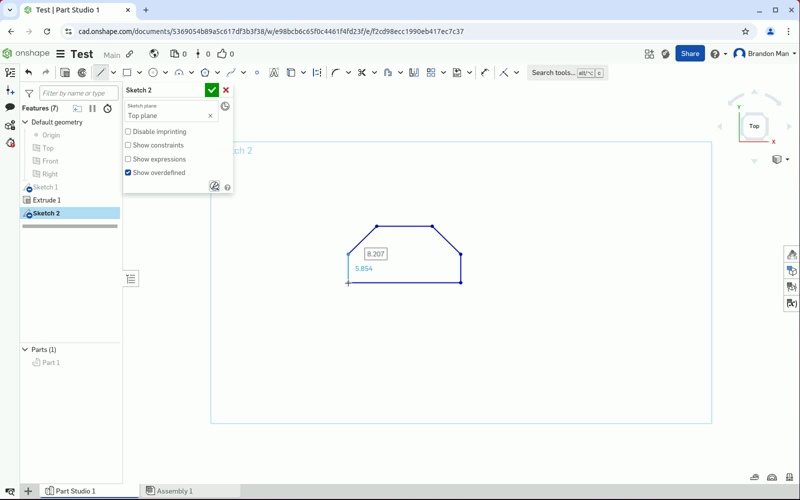
key_up(shift)
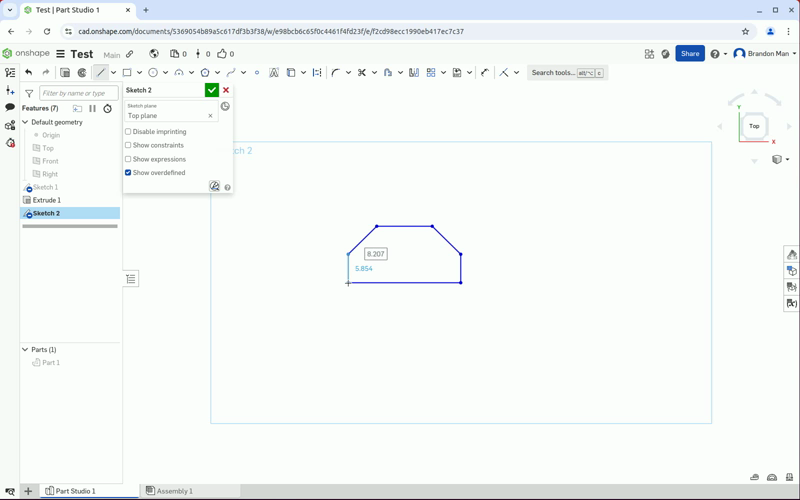
click(348, 282)
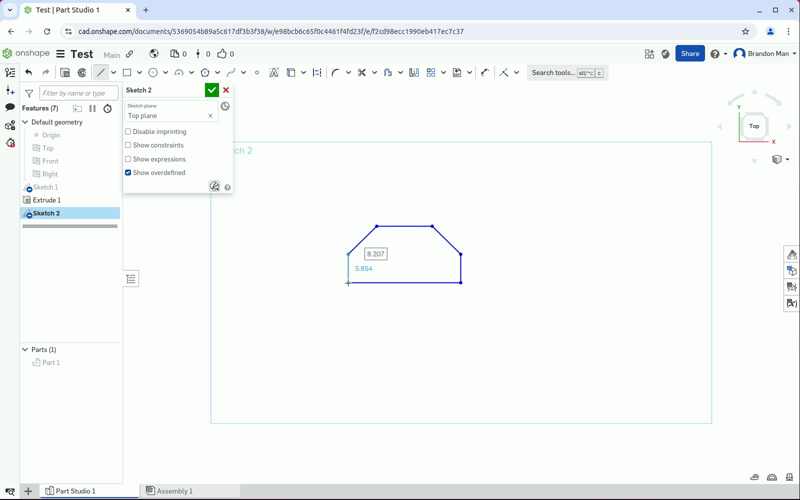
key(esc)
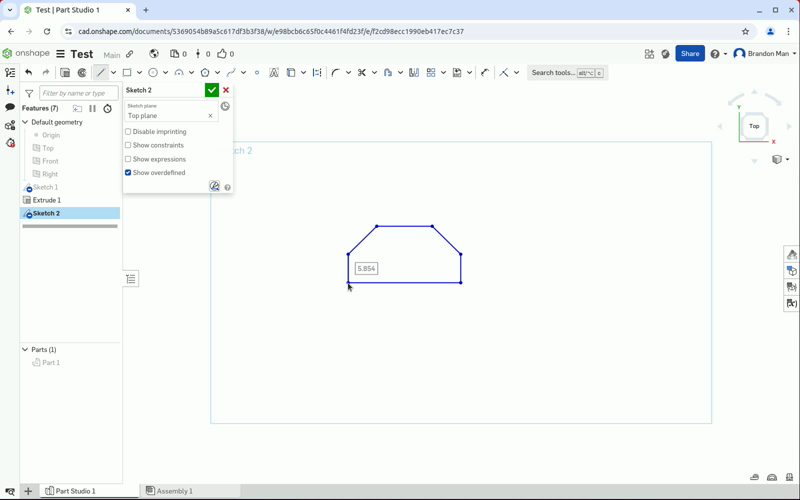
mouse_move(355, 278)
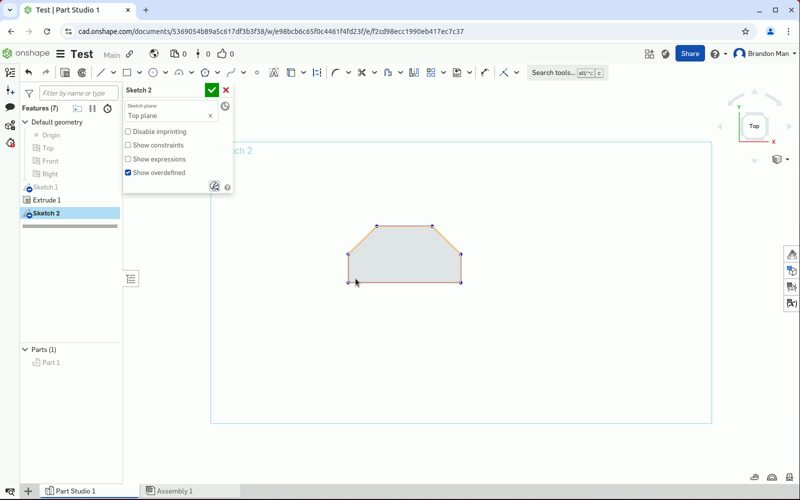
click(355, 278)
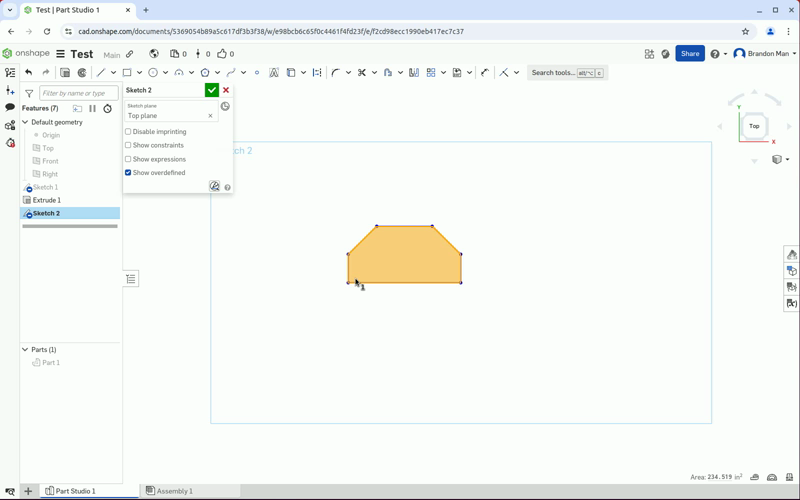
mouse_move(73, 352)
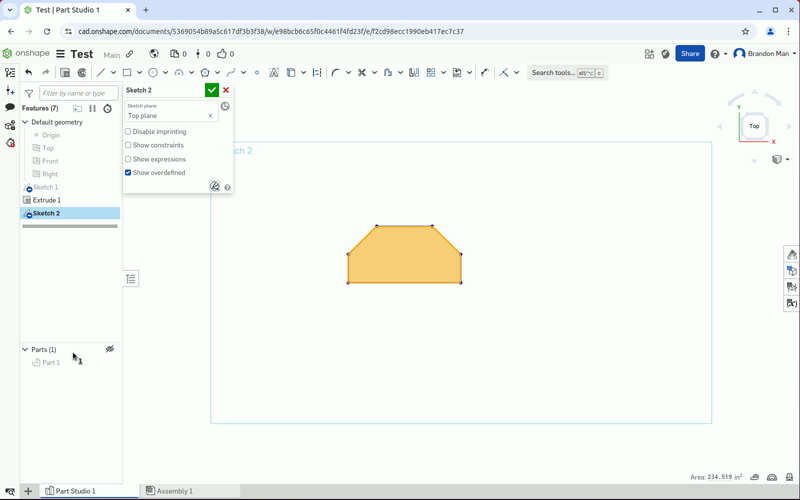
key(shift+y)
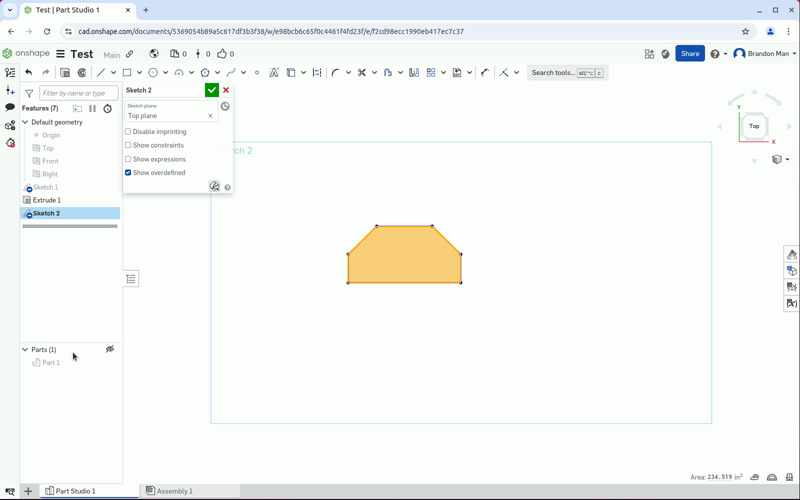
key(shift+e)
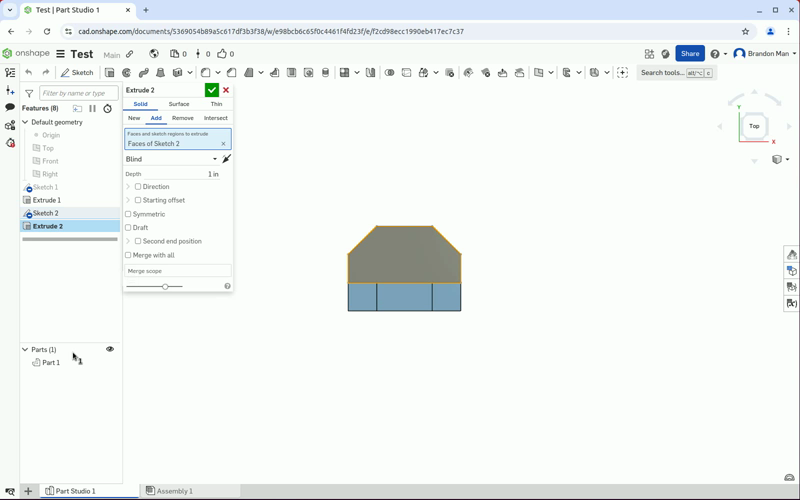
mouse_move(143, 106)
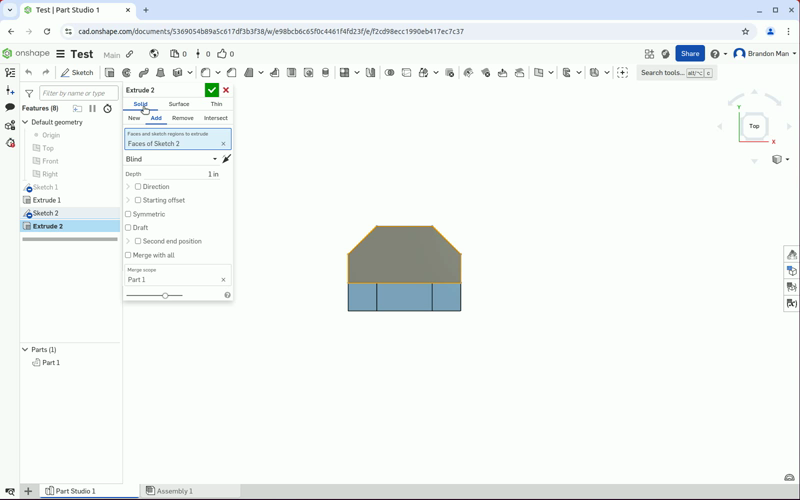
click(143, 106)
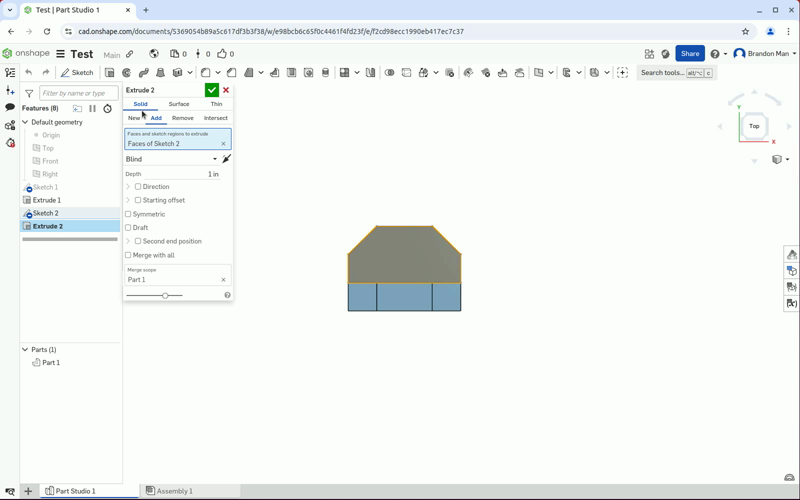
mouse_move(137, 120)
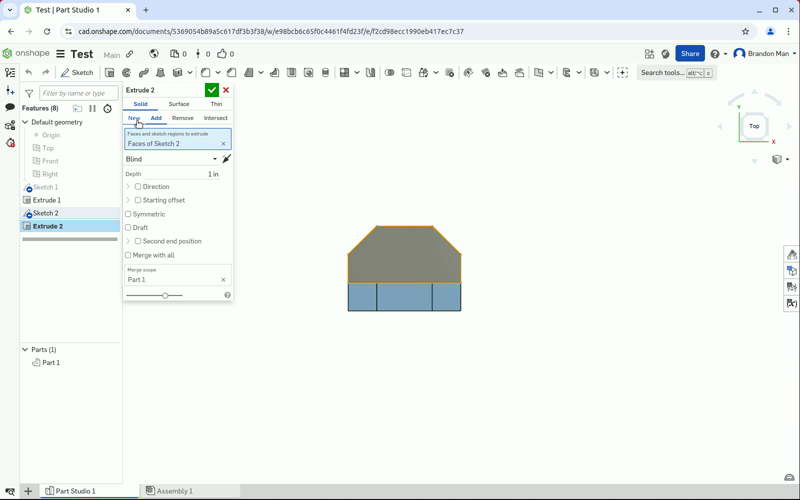
click(137, 120)
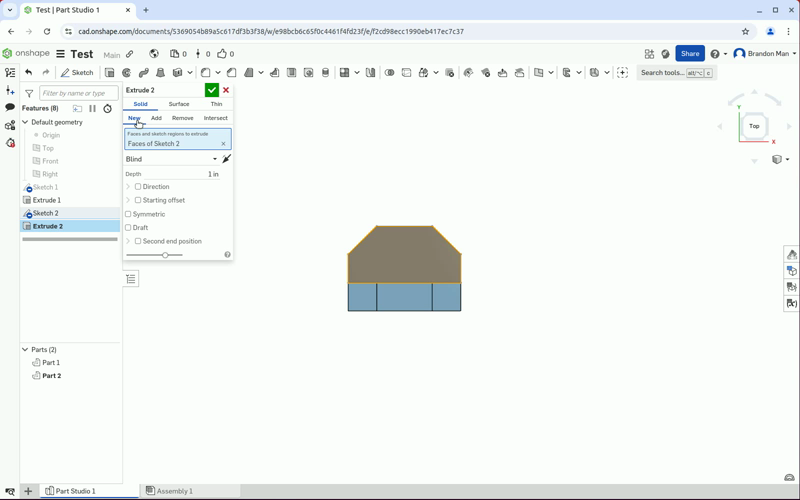
key(tab, 4)
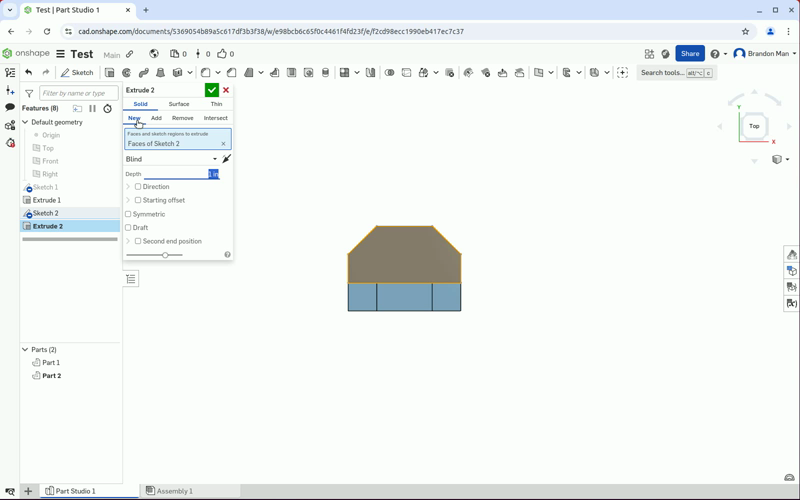
text(5.777)
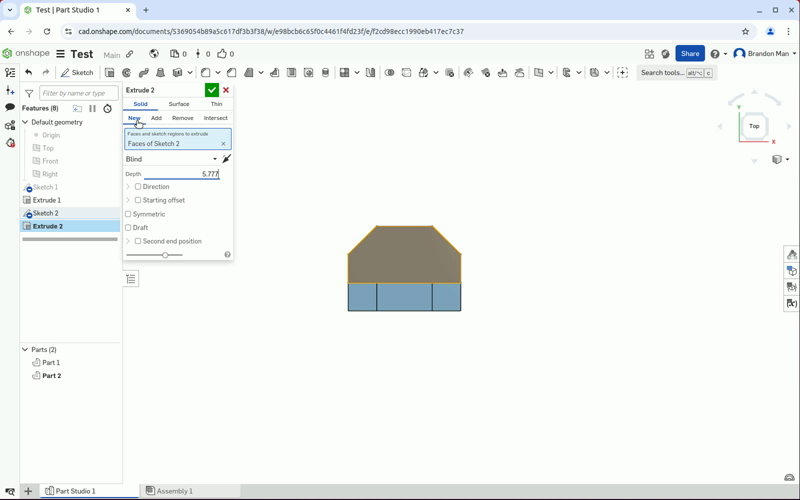
key(enter)
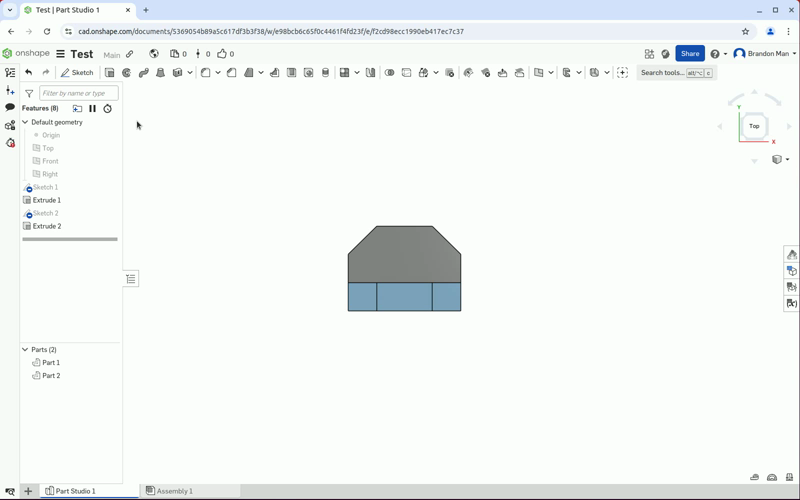
key(shift+h)
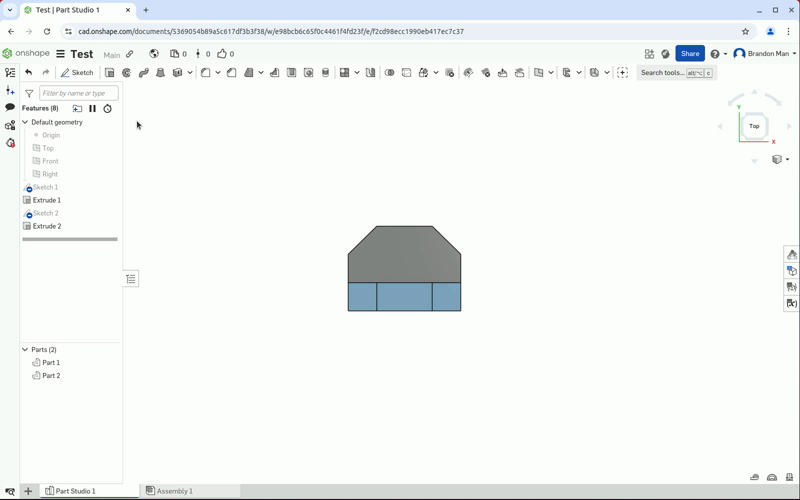
key(shift+h)
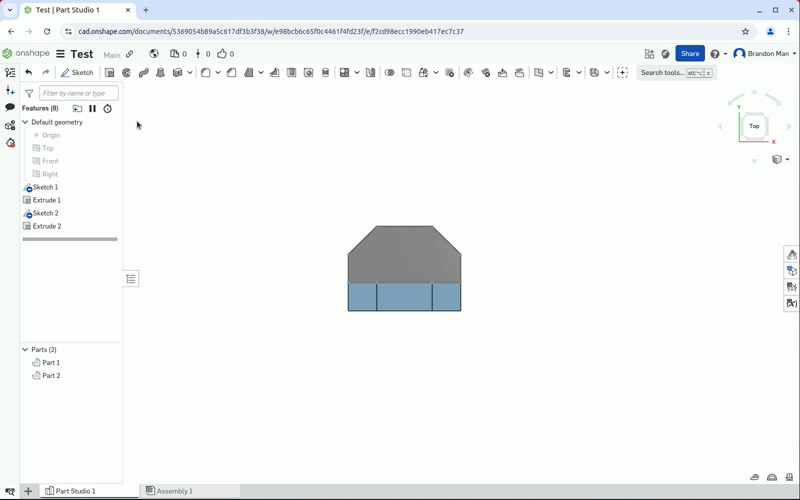
key(shift+7)
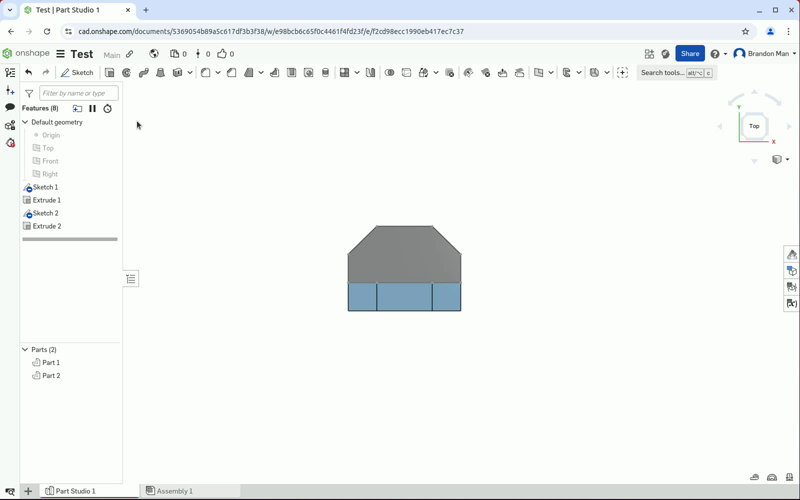
key(up, 3)
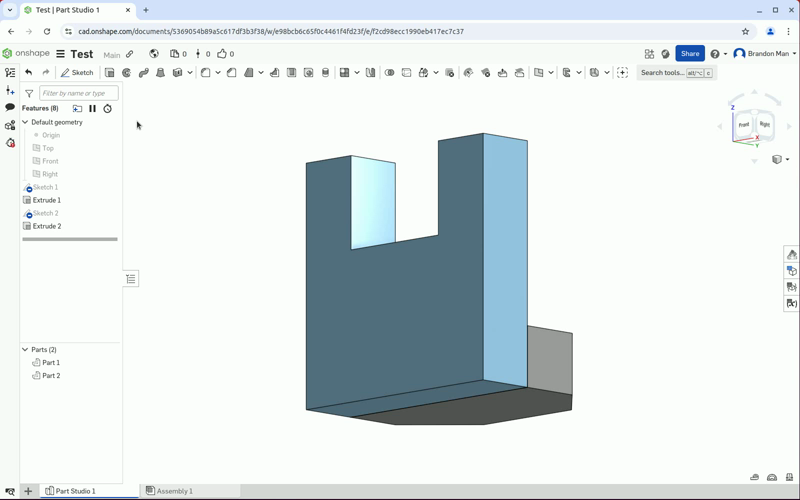
key(left, 3)
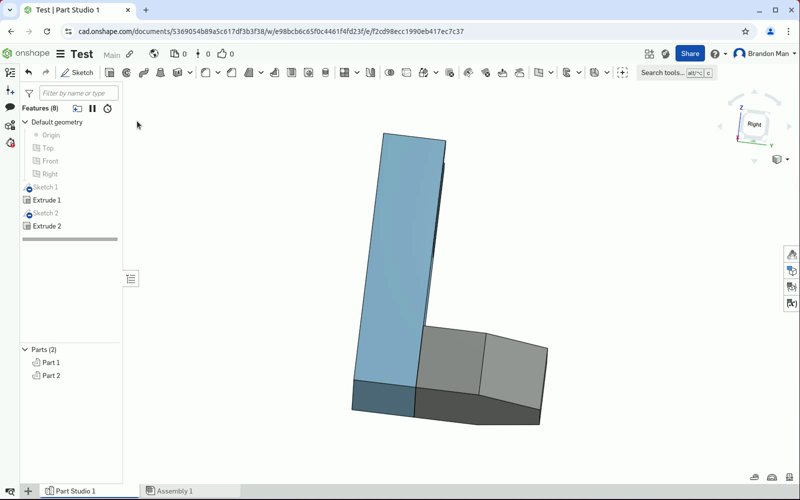
key(right, 3)
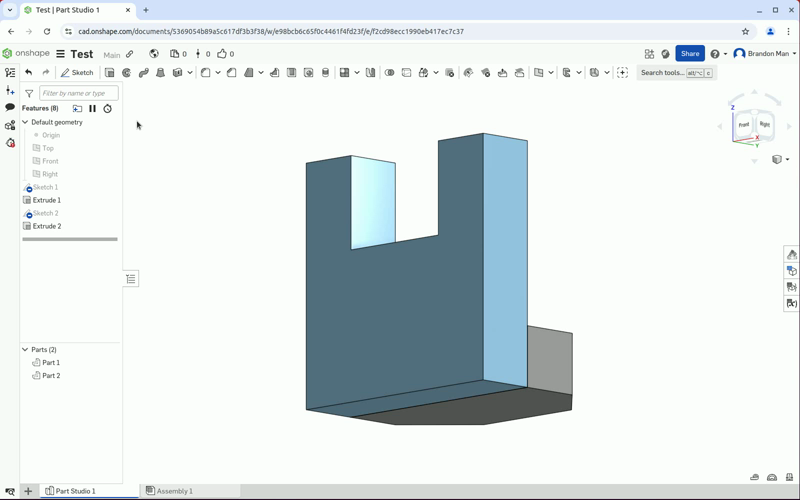
key(down, 3)
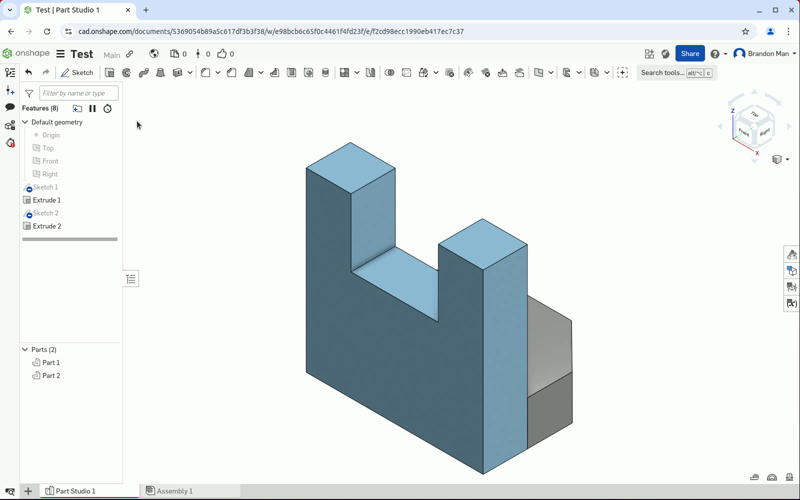
mouse_move(73, 189)
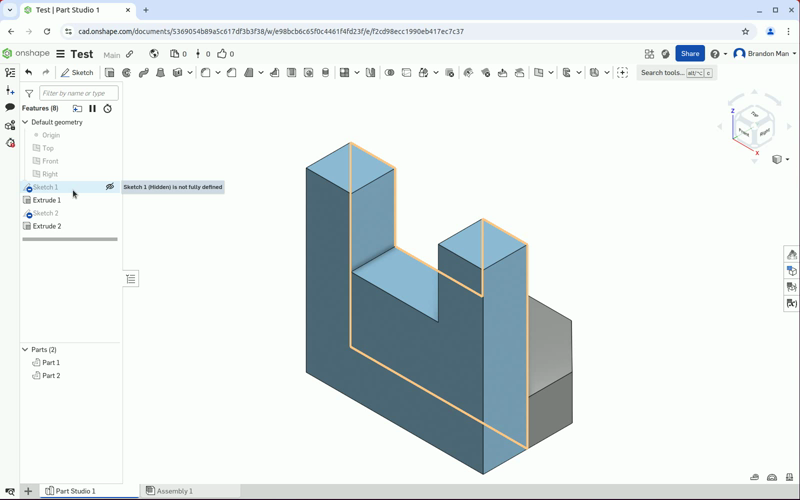
click(73, 189)